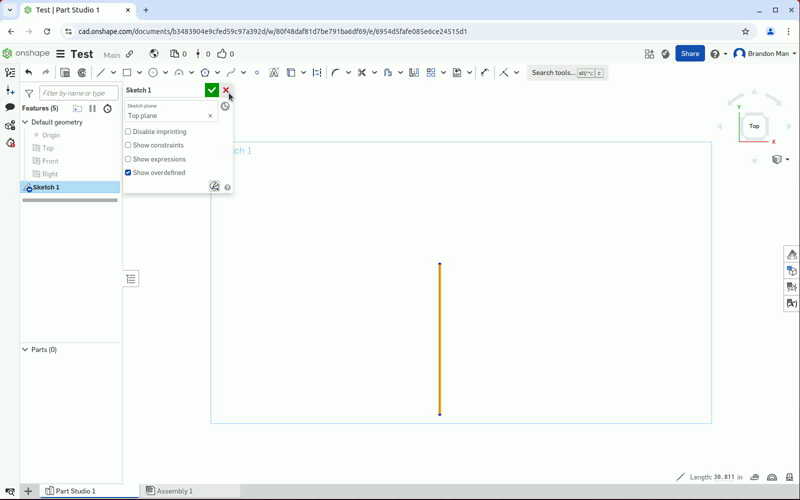
key(shift+h)
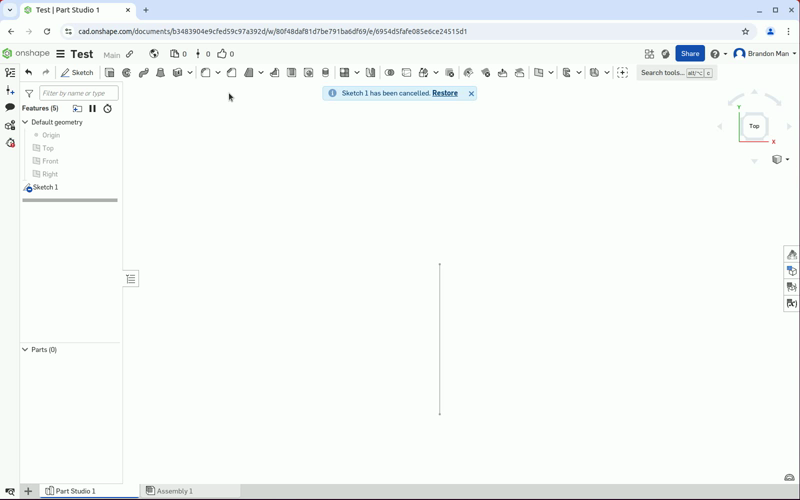
mouse_move(73, 352)
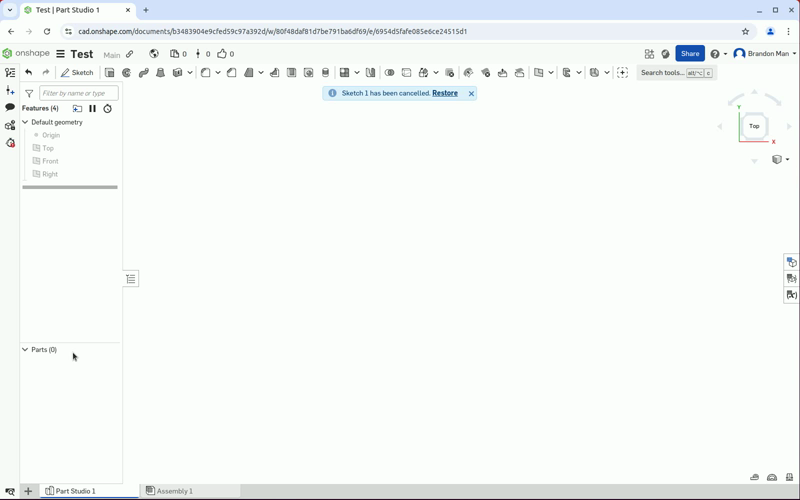
key(y)
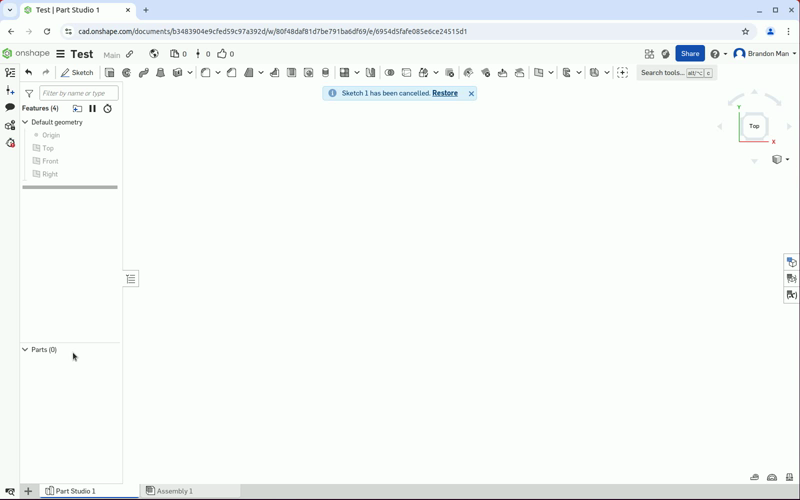
key(shift+p)
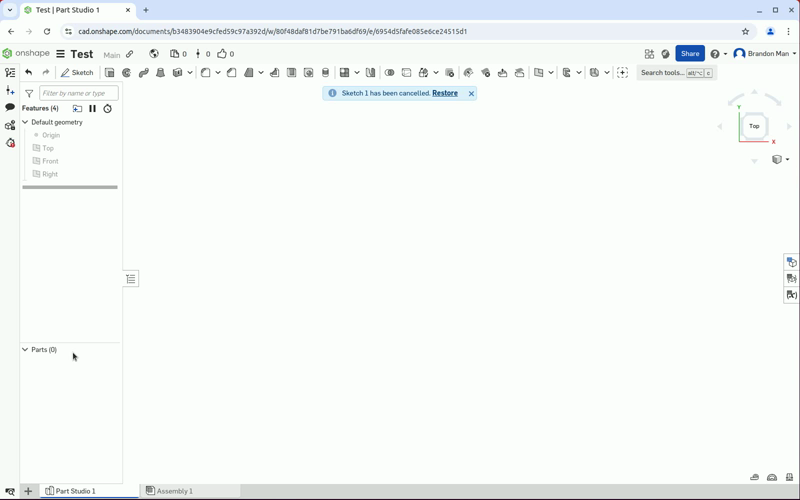
key(space)
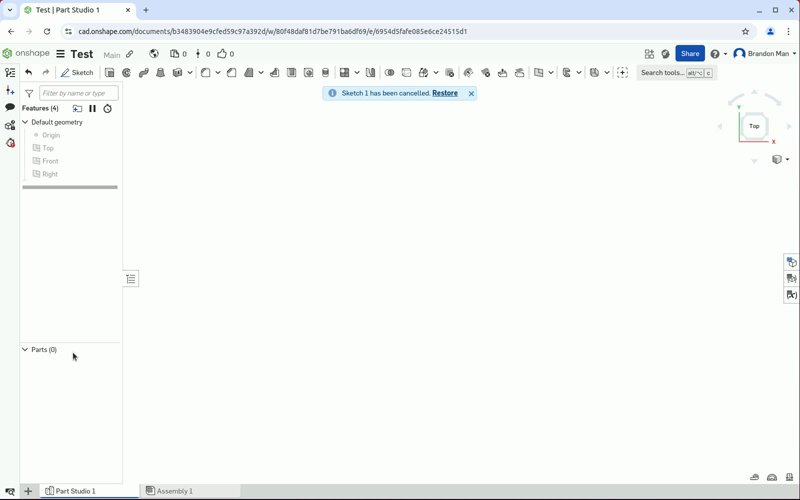
key_down(shift)
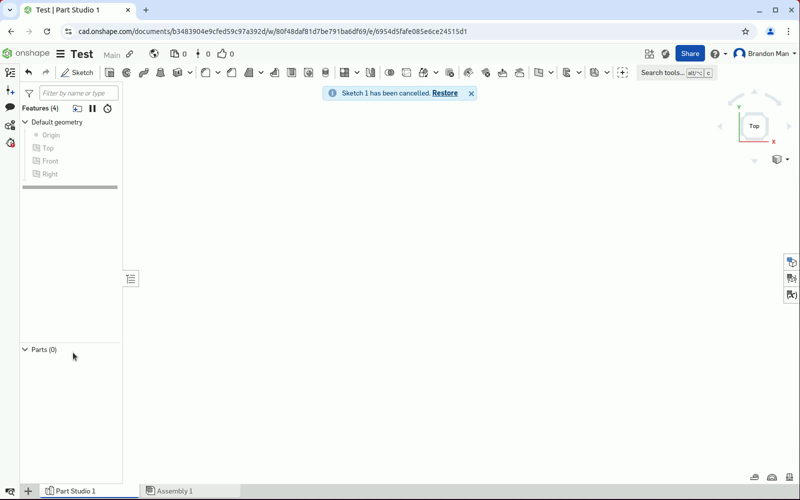
key(up)
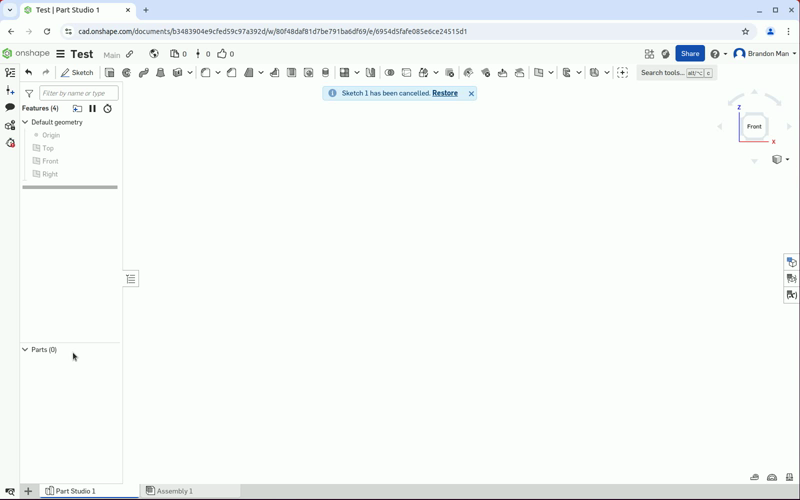
key_up(shift)
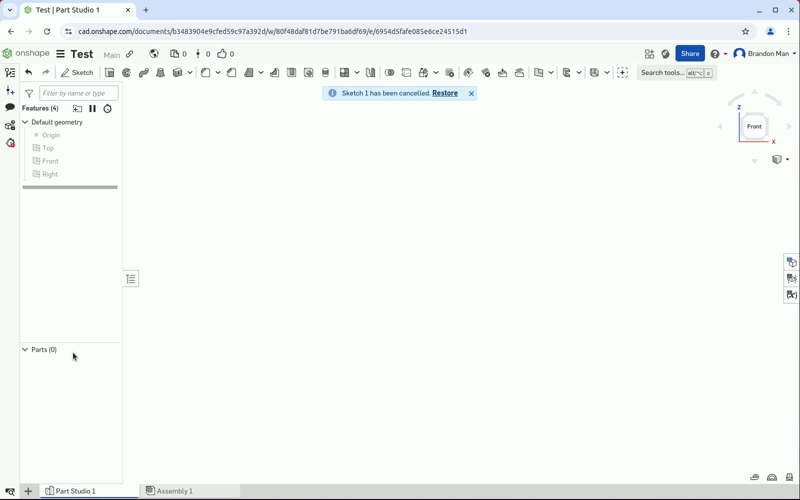
mouse_move(73, 352)
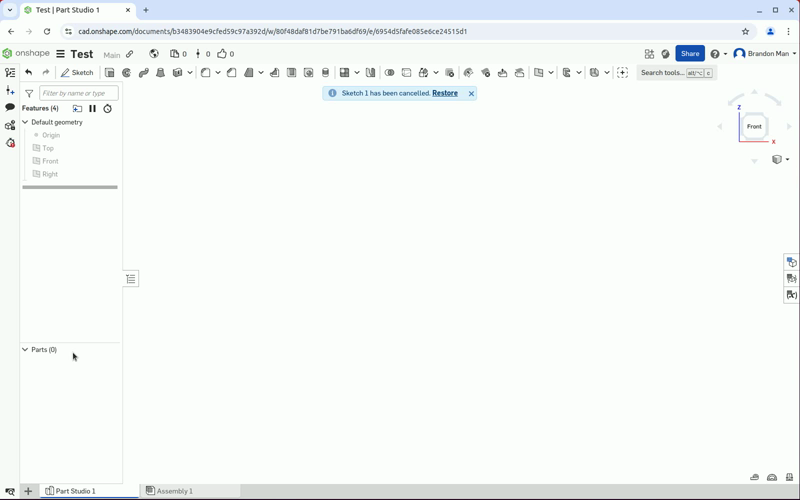
key(shift+y)
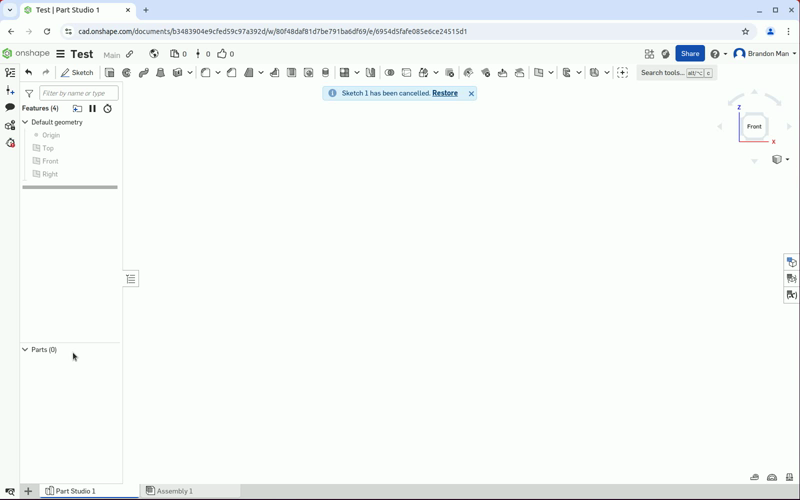
key(shift+s)
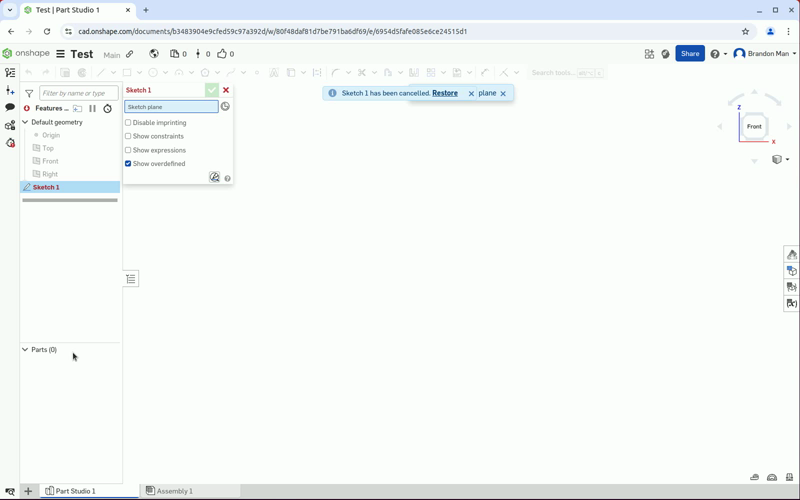
mouse_move(73, 163)
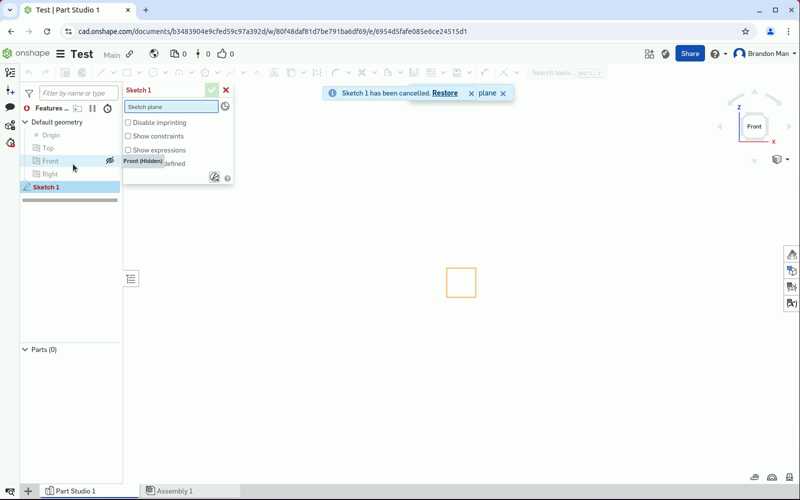
click(73, 163)
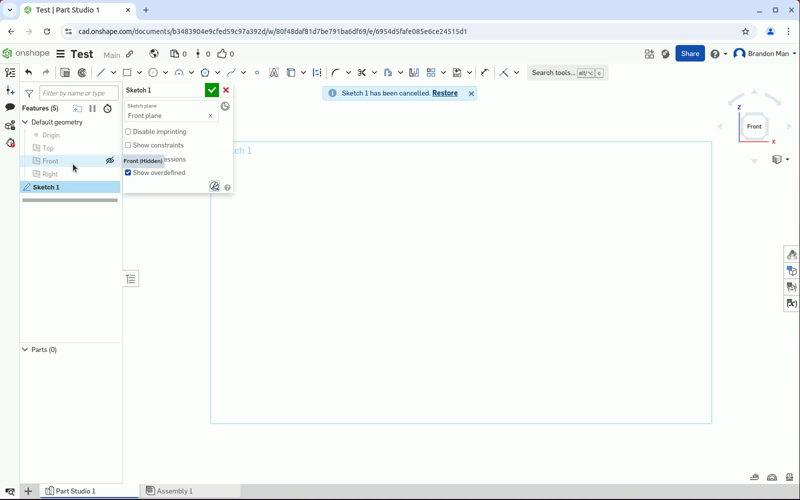
mouse_move(73, 352)
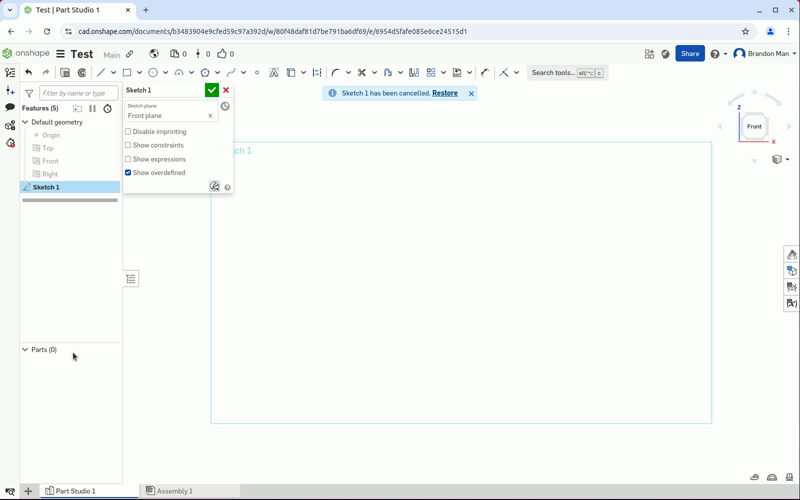
key(y)
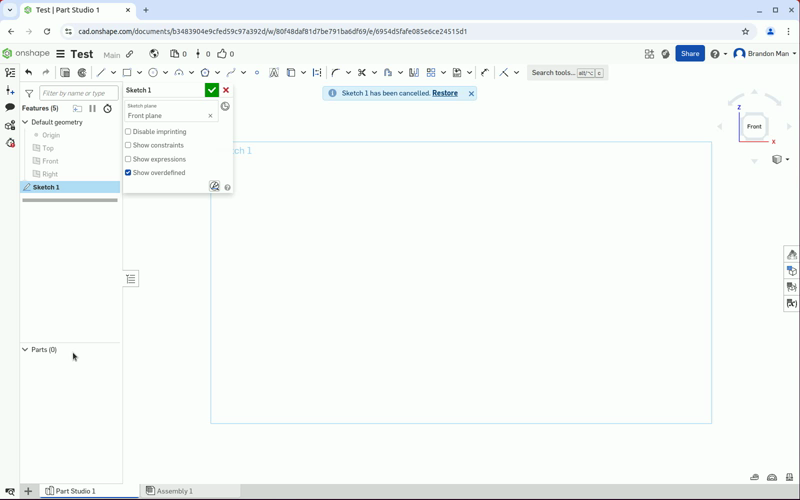
key(l)
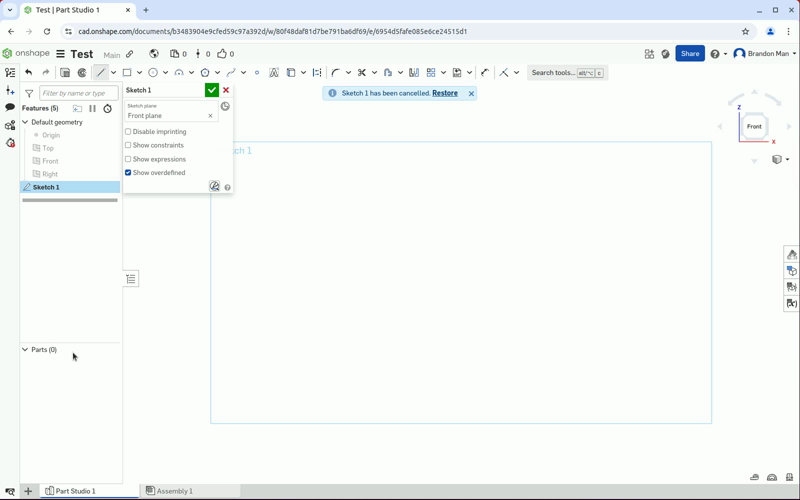
key_down(shift)
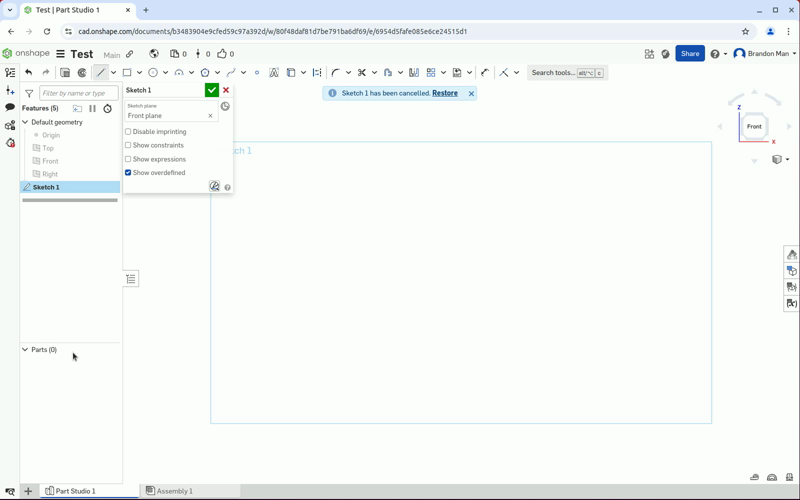
mouse_move(348, 330)
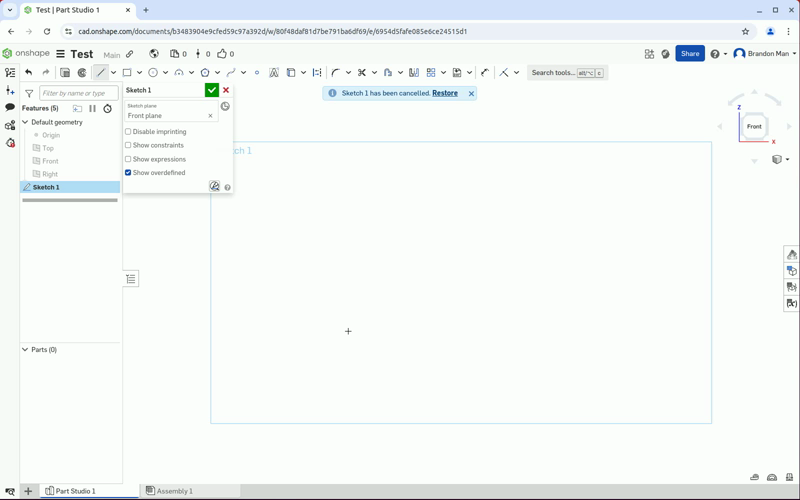
click(348, 330)
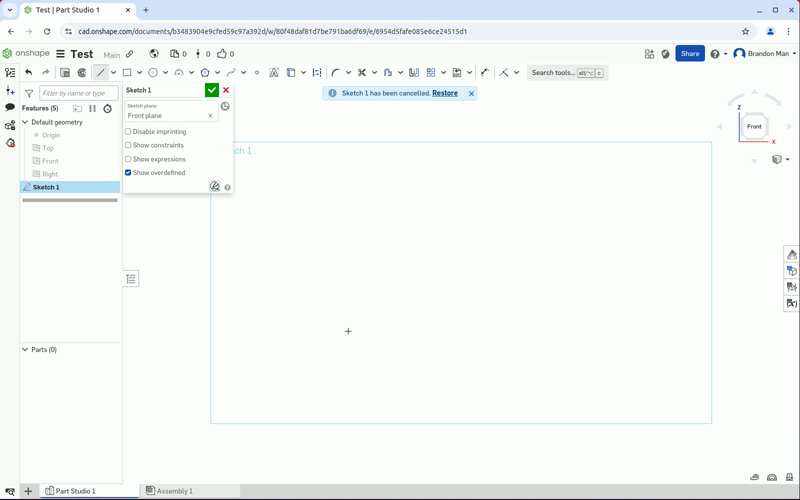
key_up(shift)
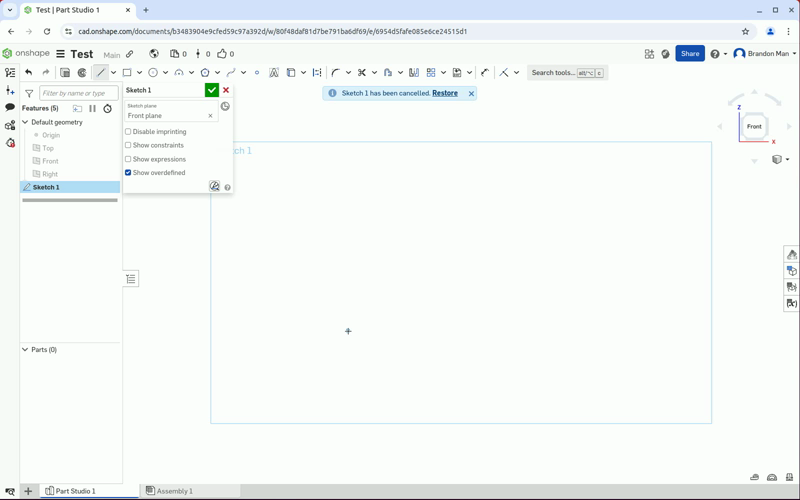
key_down(shift)
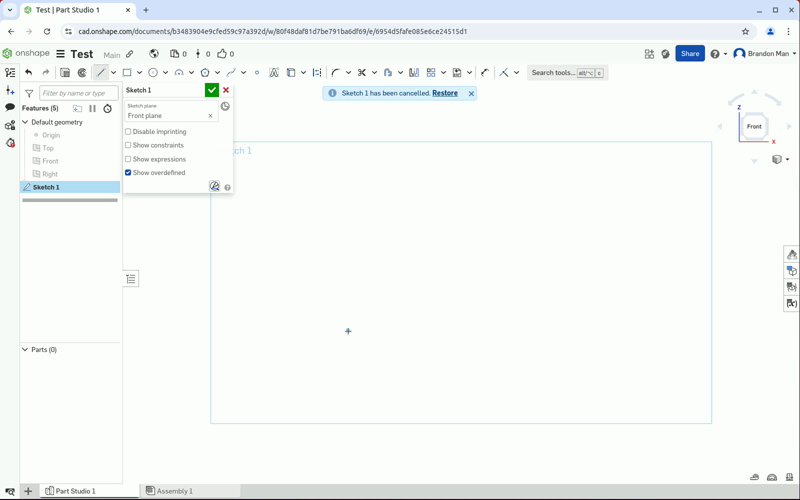
mouse_move(494, 330)
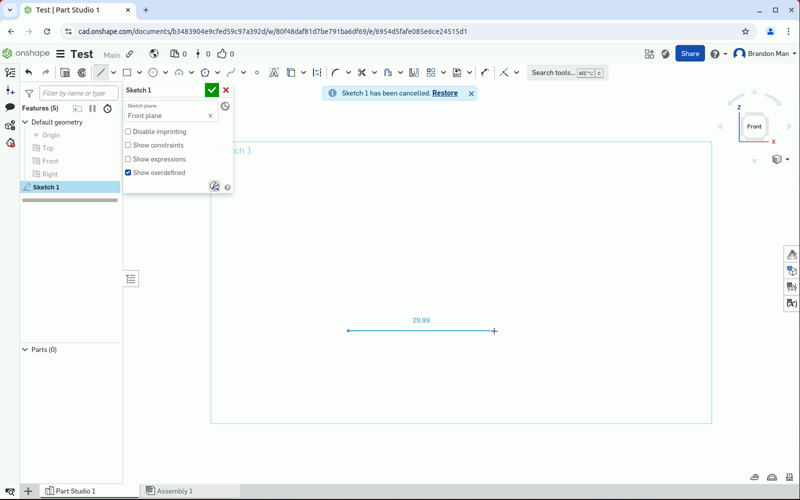
click(494, 330)
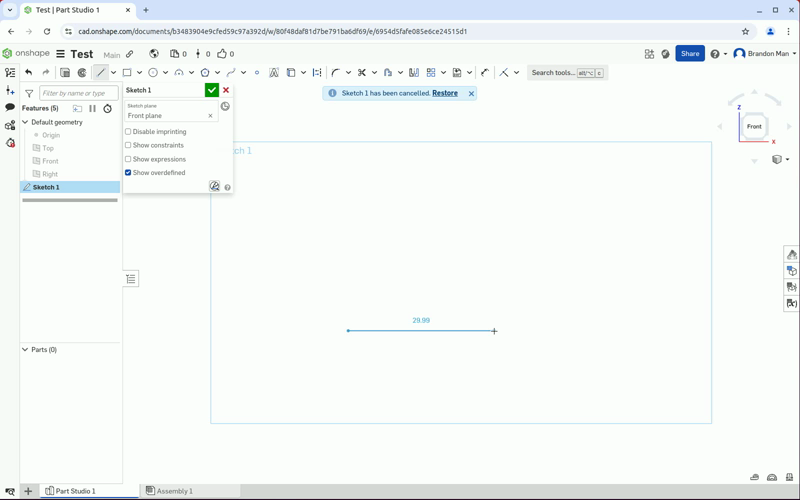
key_up(shift)
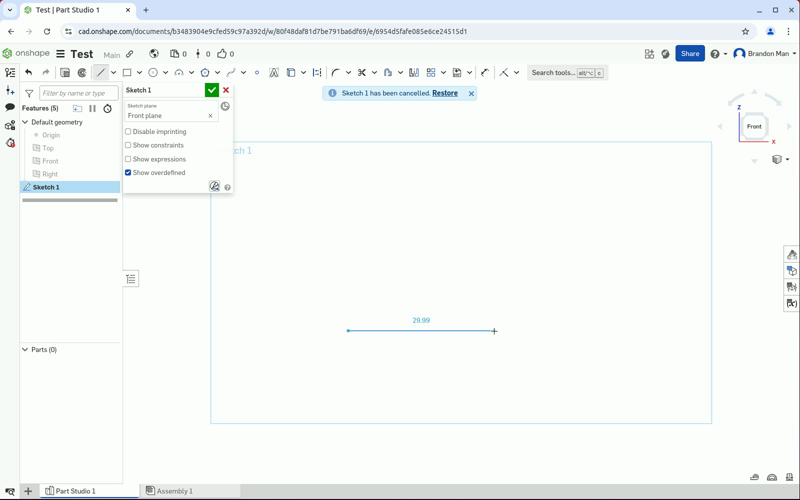
key_down(shift)
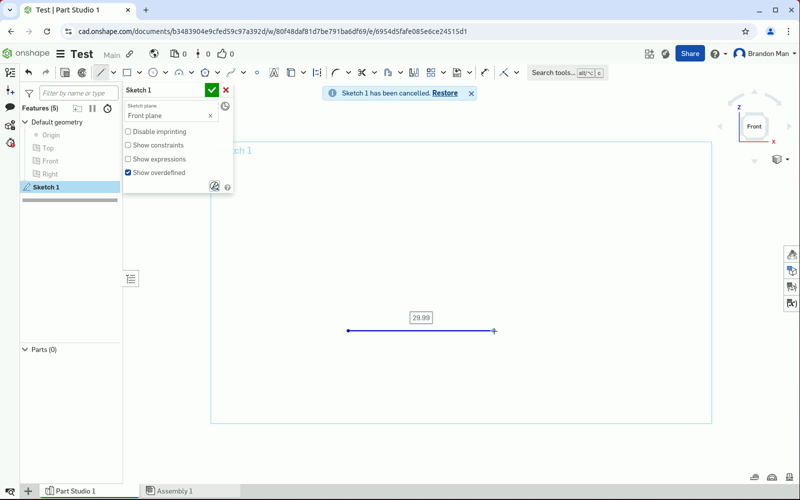
mouse_move(494, 184)
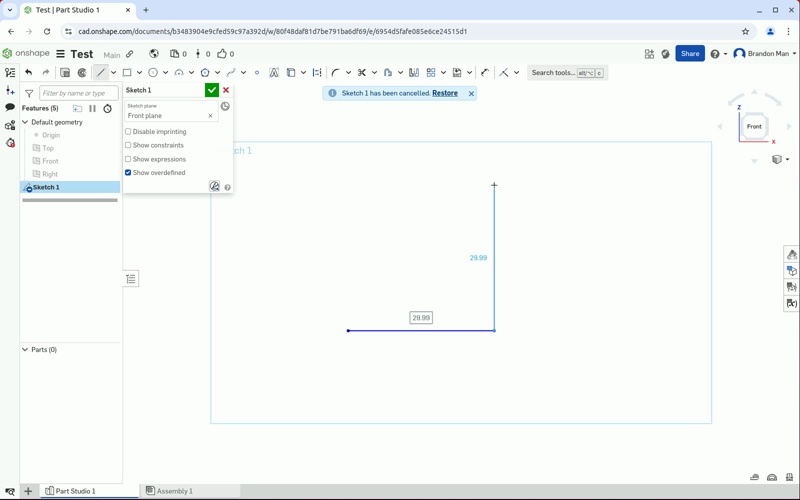
click(494, 184)
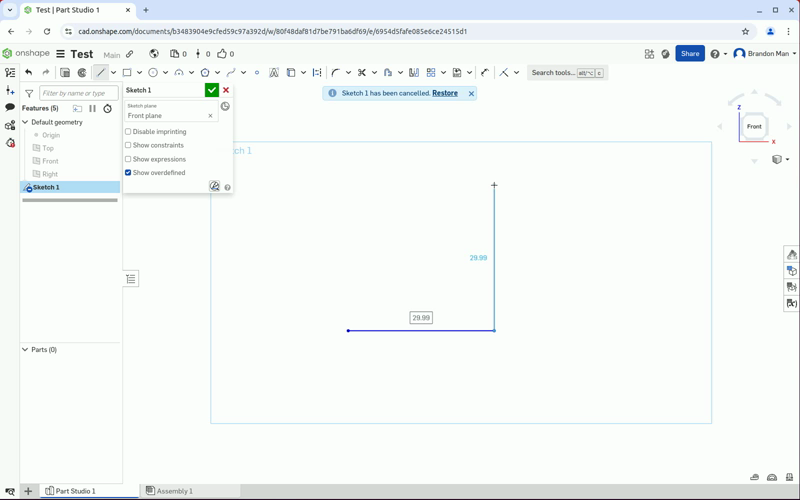
key_up(shift)
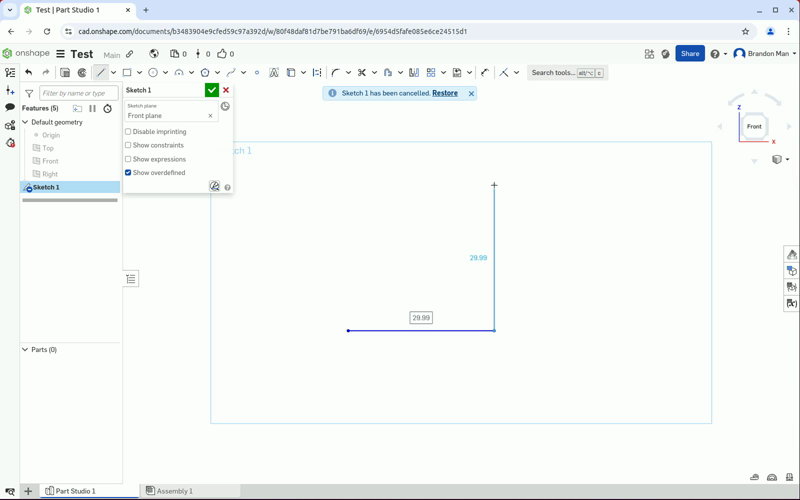
key_down(shift)
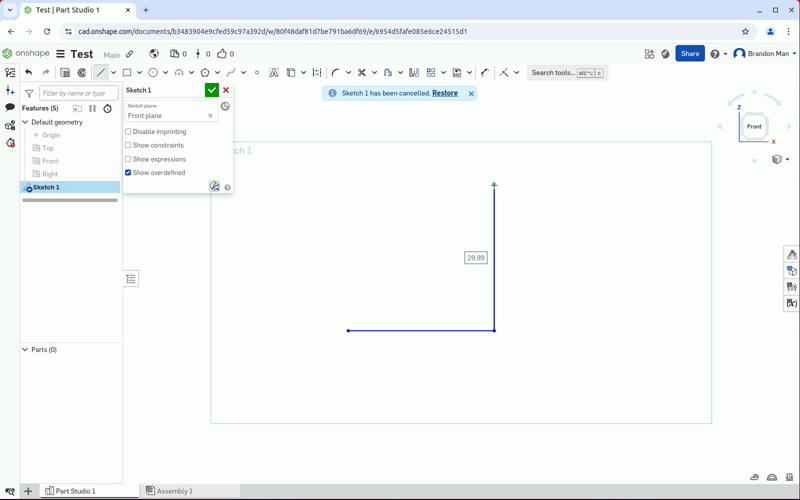
mouse_move(348, 184)
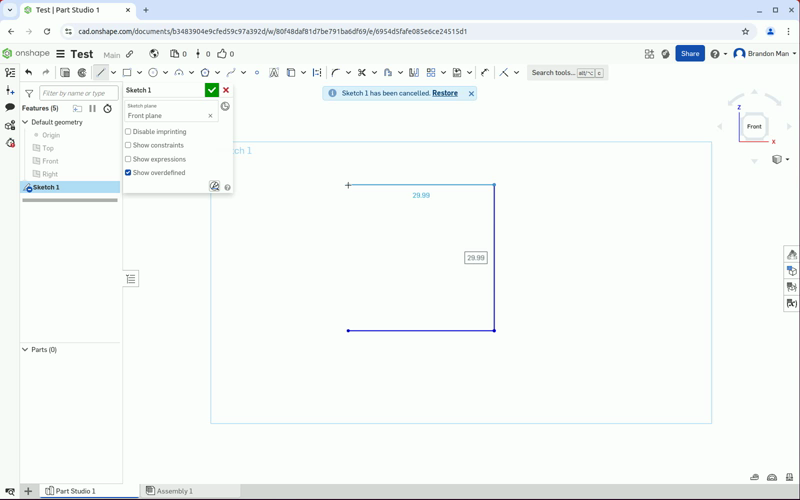
click(348, 184)
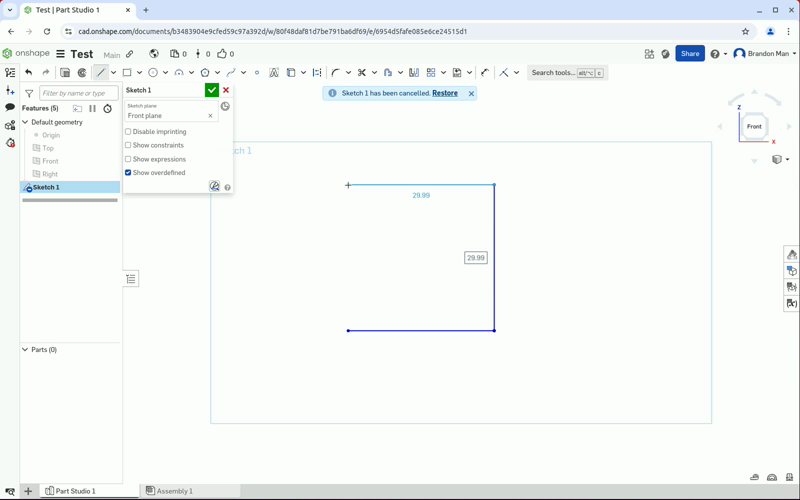
key_up(shift)
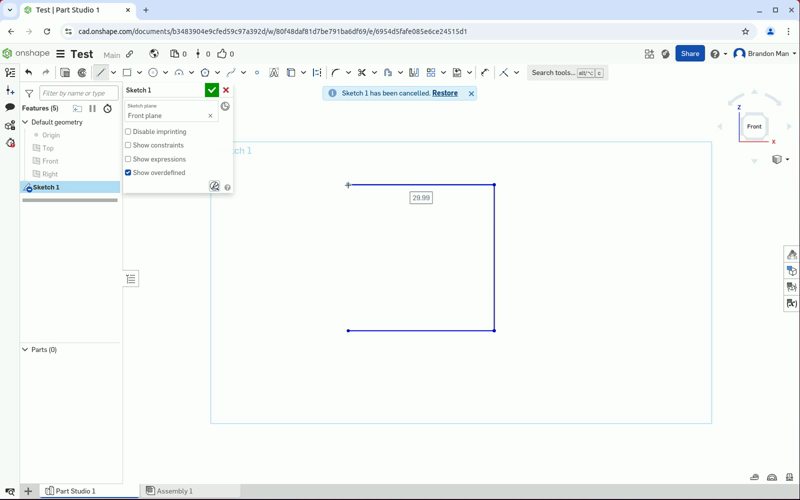
key_down(shift)
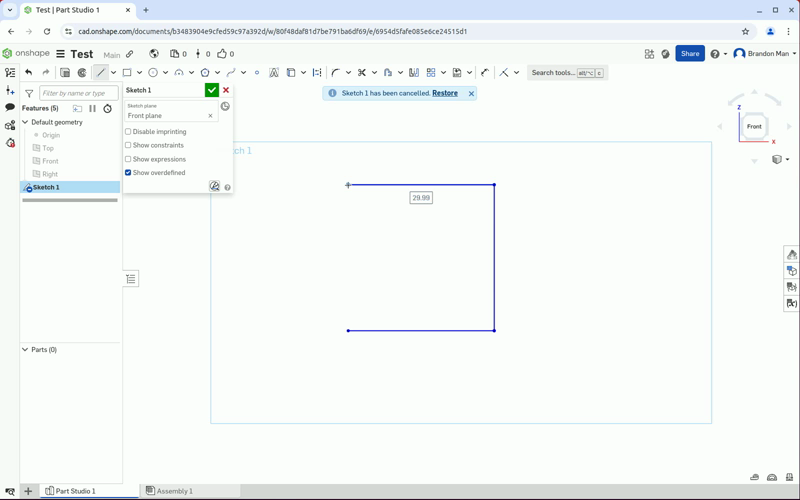
mouse_move(348, 330)
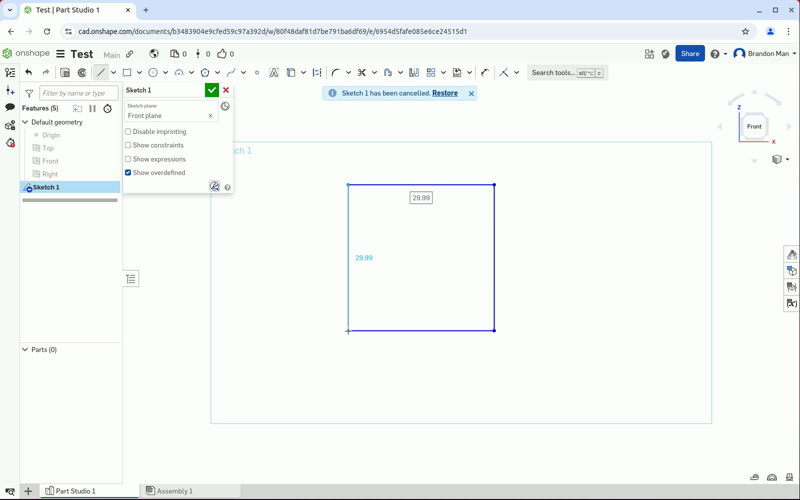
key_up(shift)
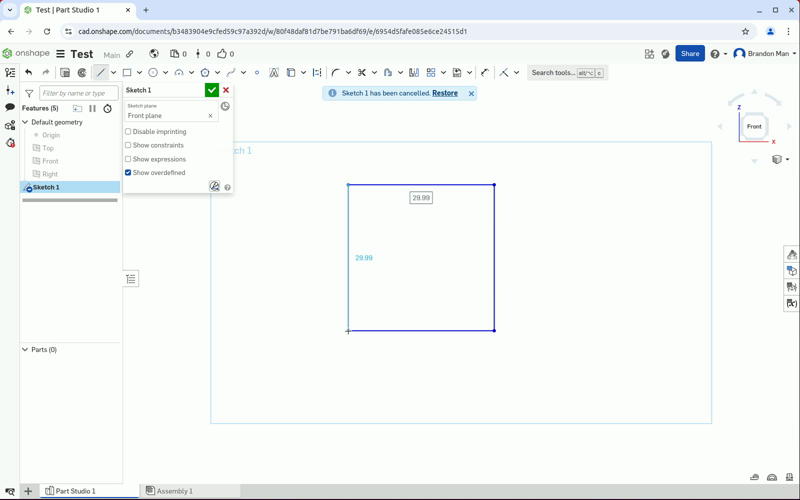
click(348, 330)
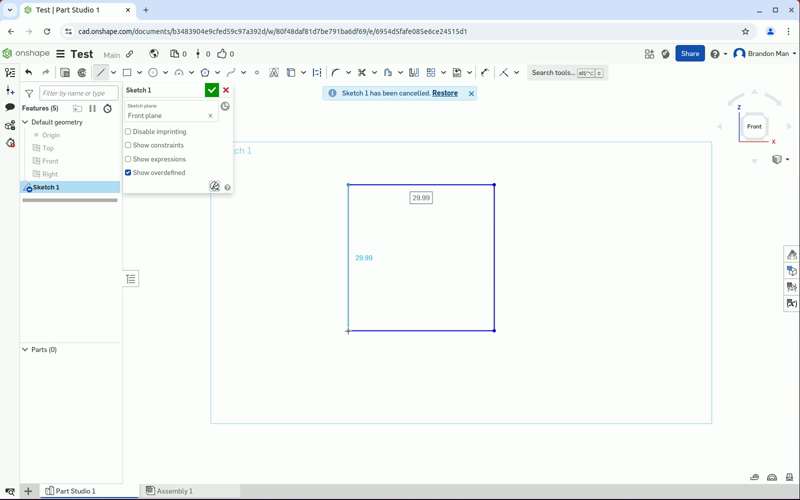
key(esc)
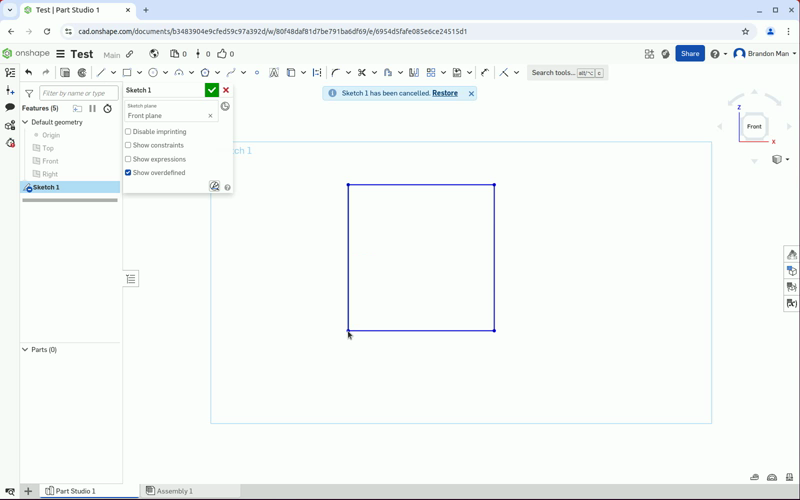
mouse_move(430, 247)
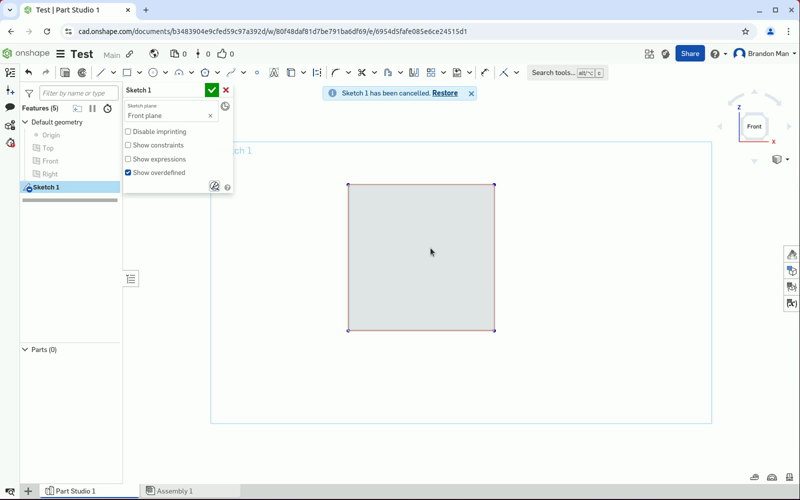
click(430, 247)
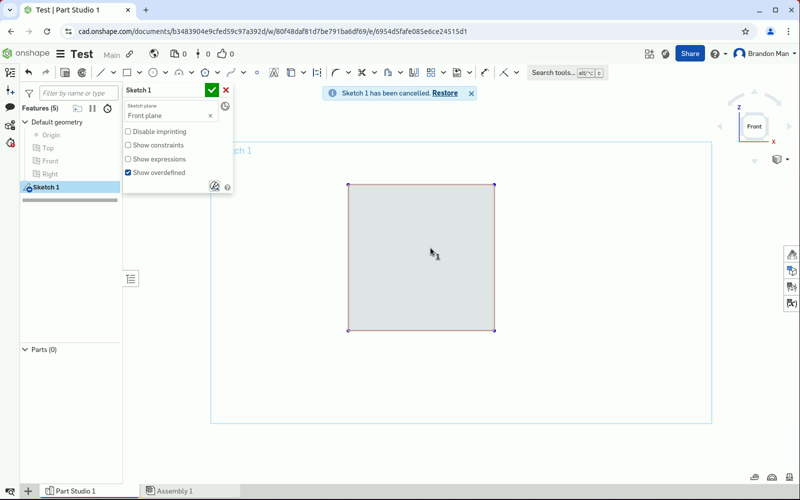
mouse_move(73, 352)
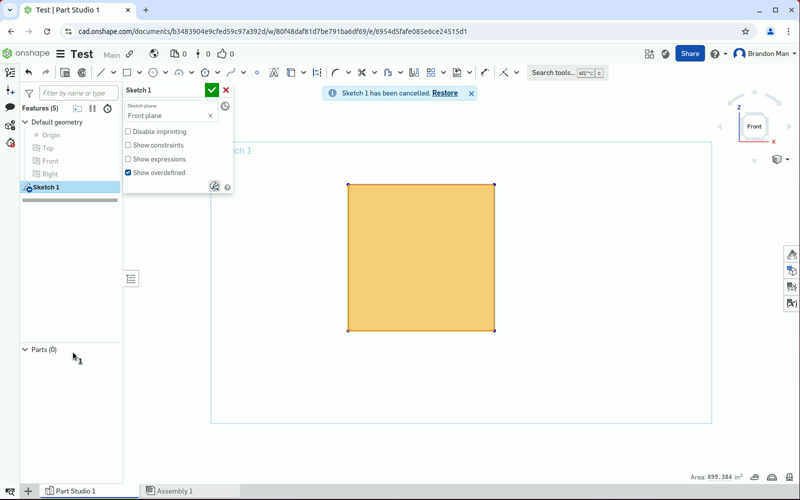
key(shift+y)
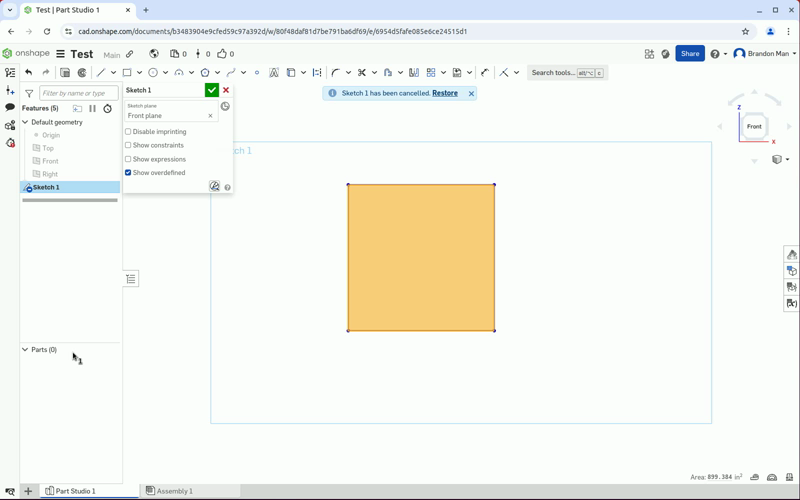
key(shift+e)
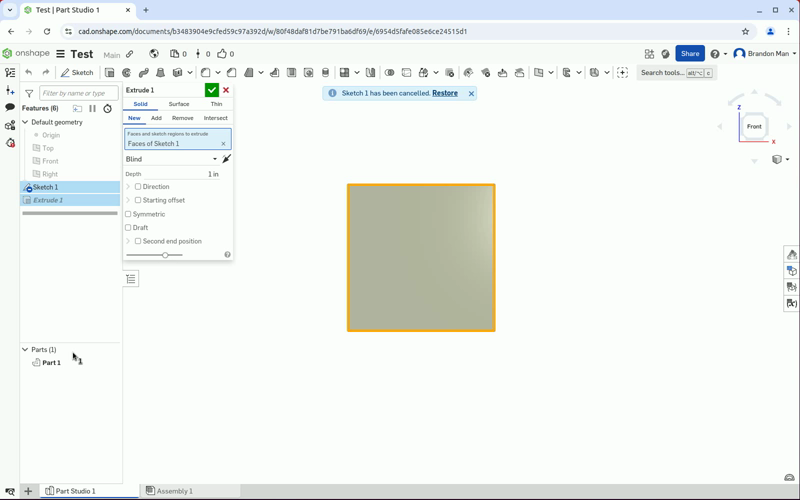
mouse_move(143, 106)
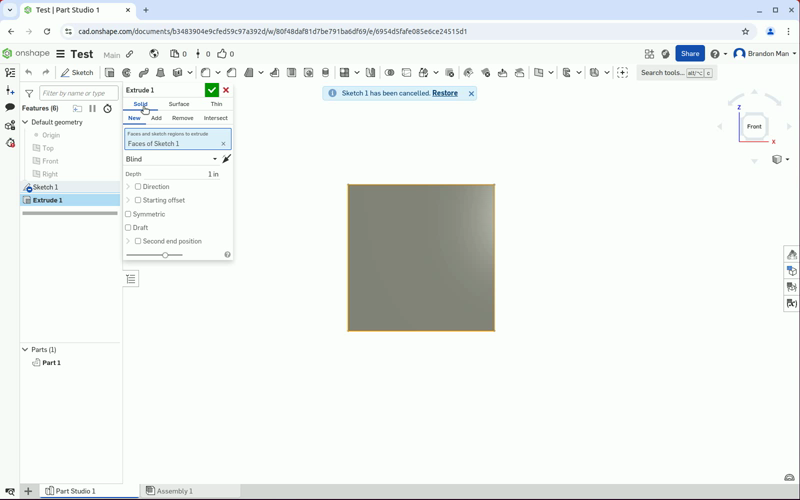
click(143, 106)
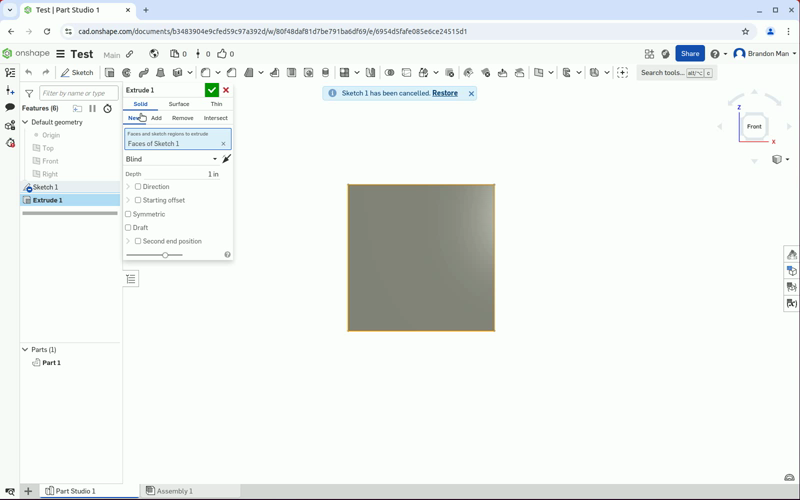
mouse_move(137, 120)
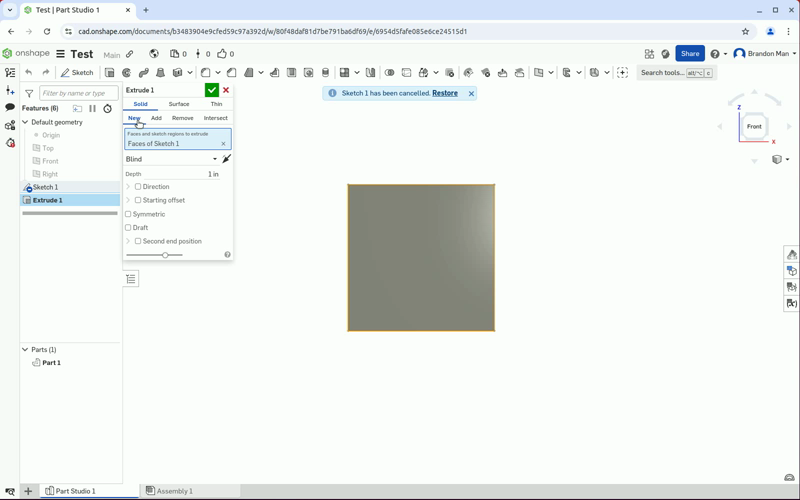
click(137, 120)
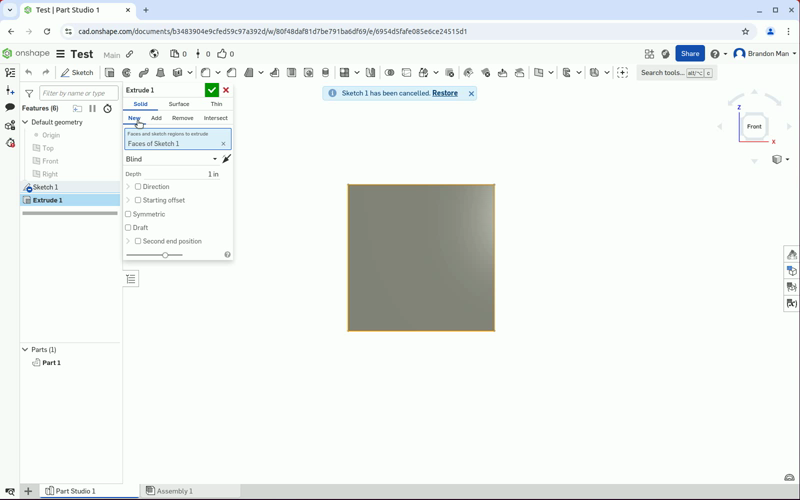
key(tab, 4)
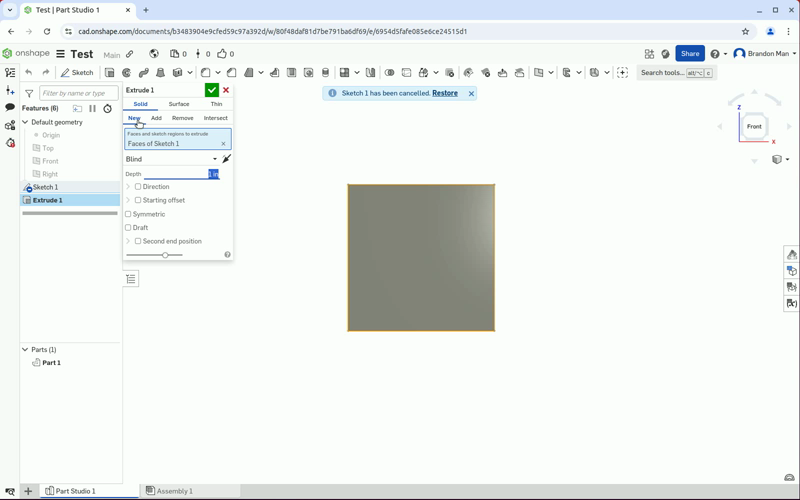
text(9.388)
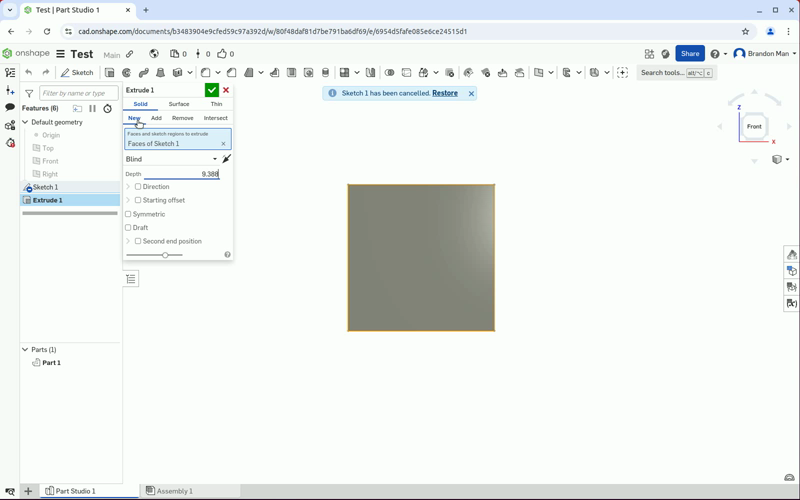
key(enter)
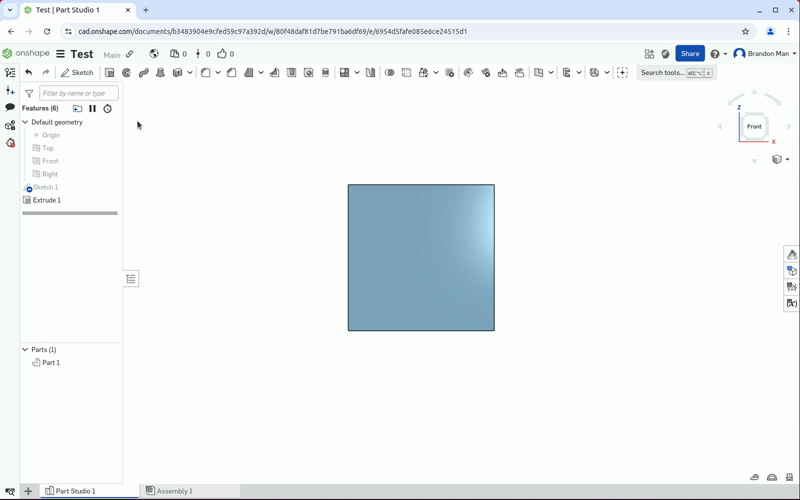
key(shift+h)
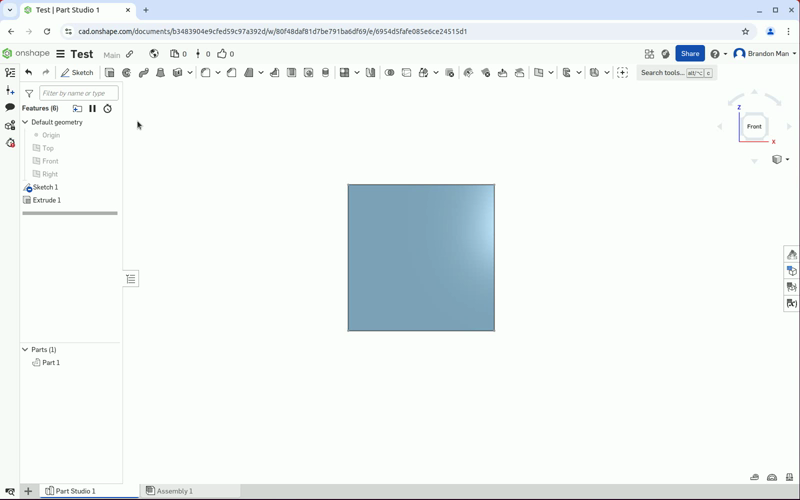
key(shift+h)
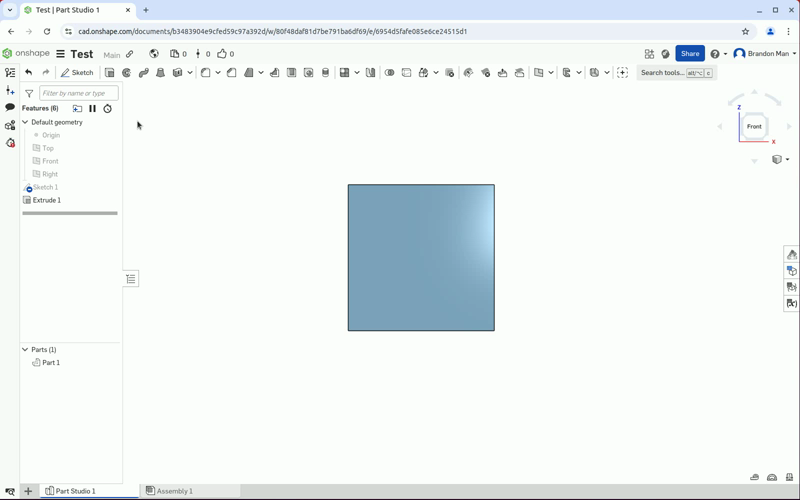
mouse_move(73, 189)
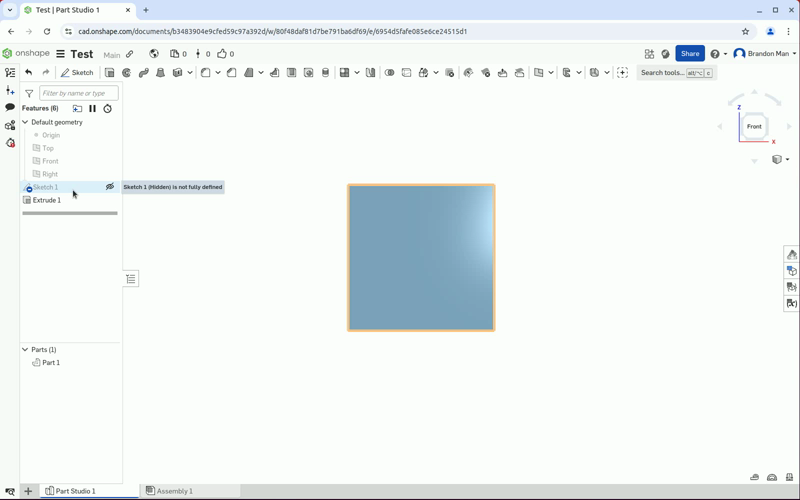
click(73, 189)
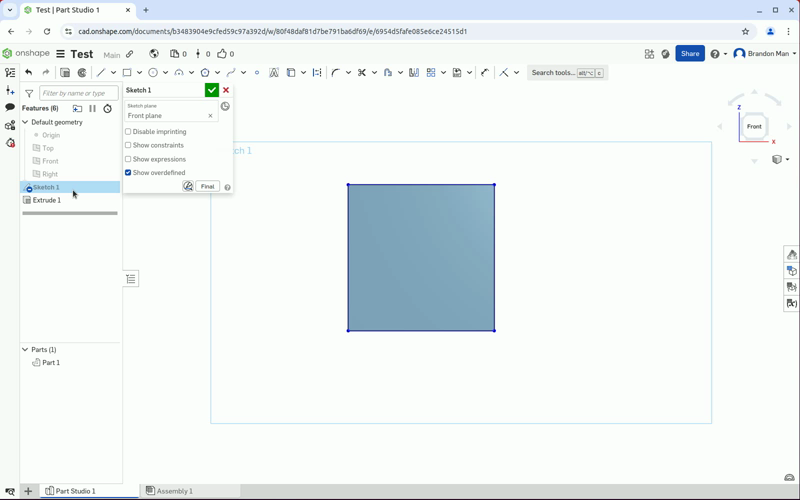
mouse_move(229, 92)
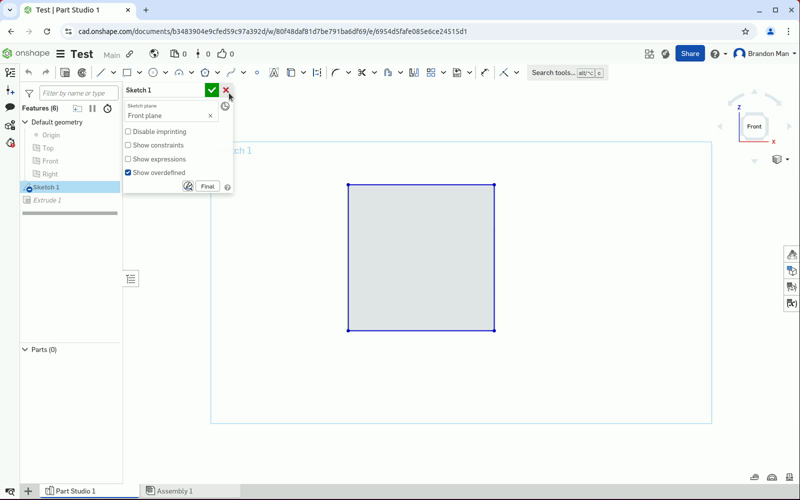
click(229, 92)
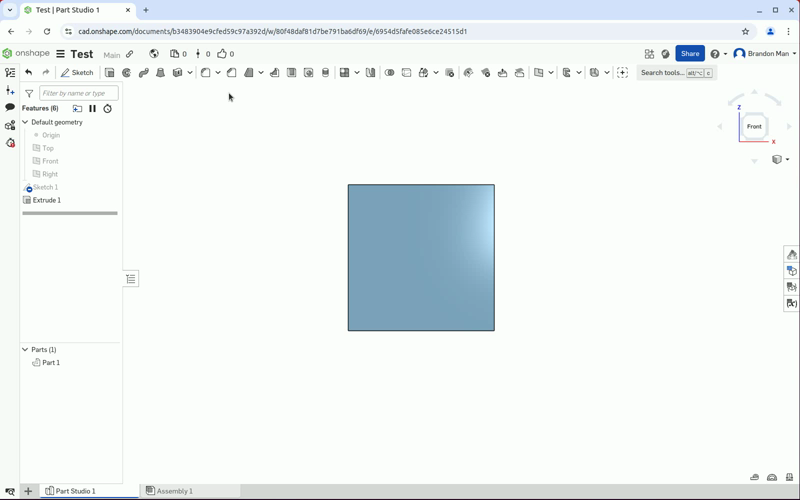
mouse_move(541, 75)
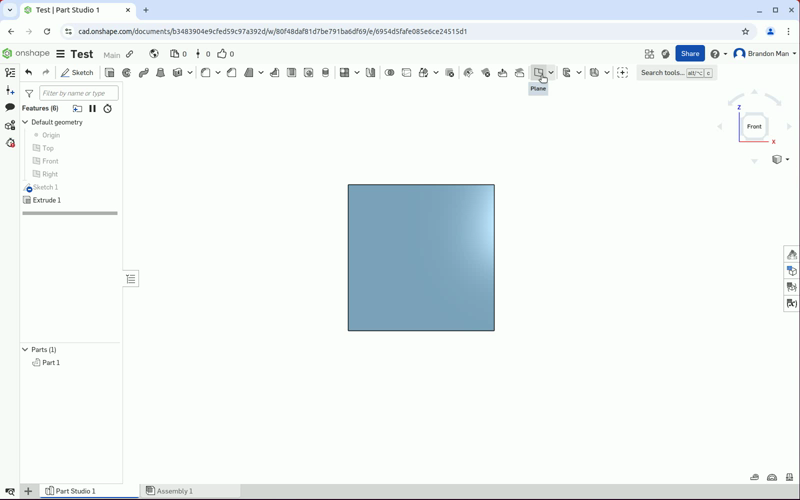
click(541, 75)
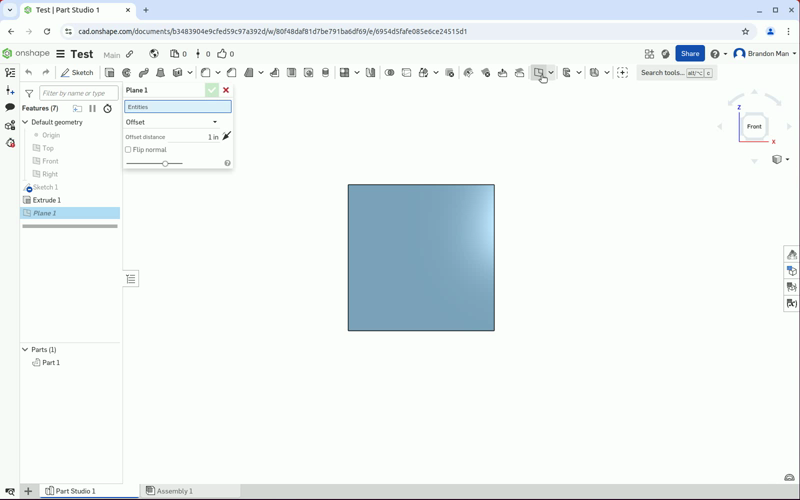
mouse_move(73, 163)
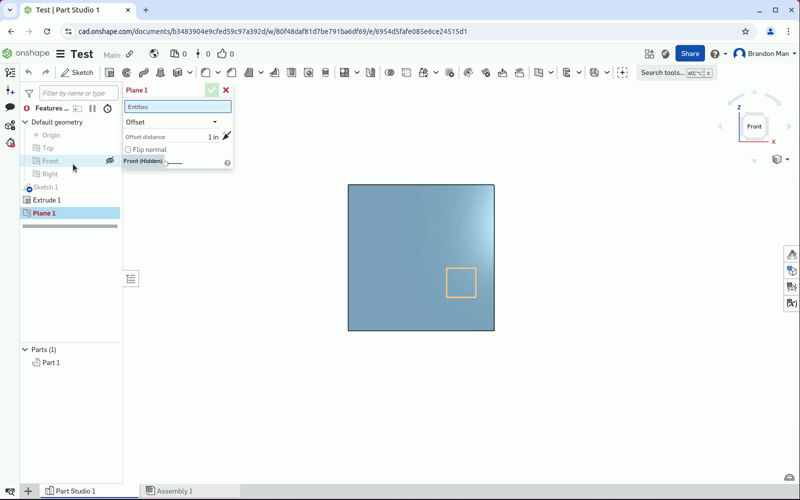
click(73, 163)
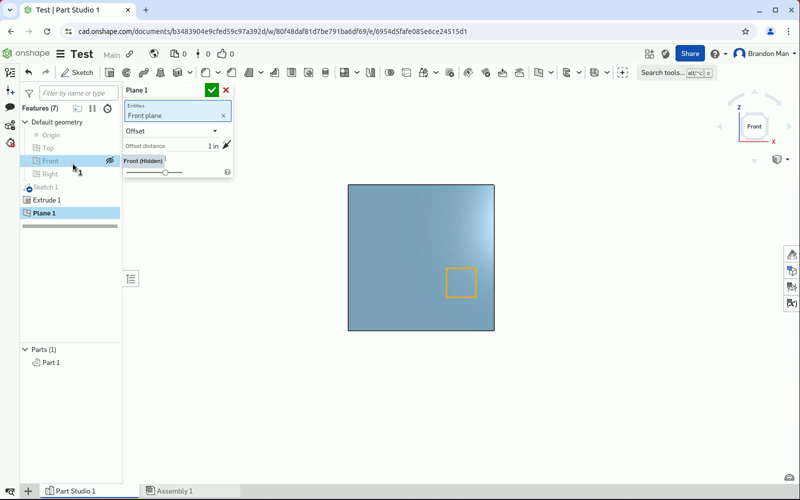
key(tab, 2)
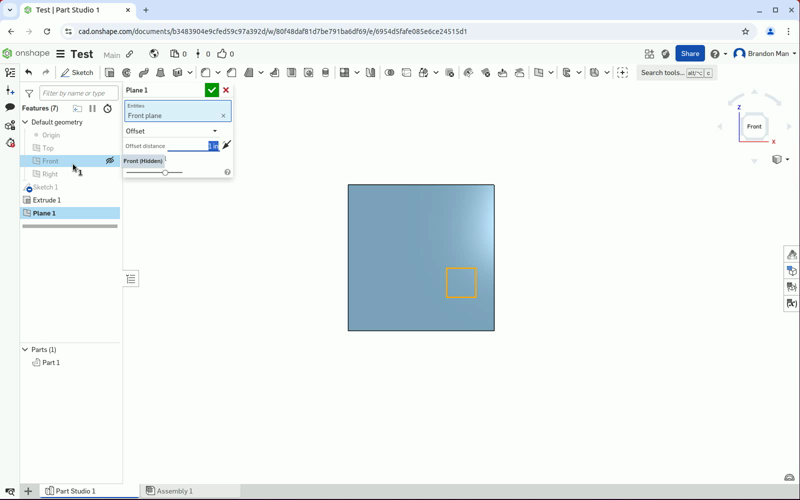
text(9.397)
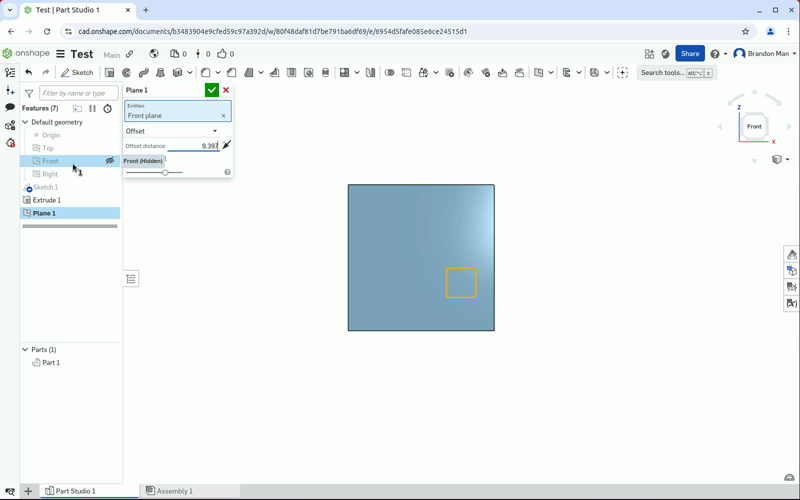
key(enter, 2)
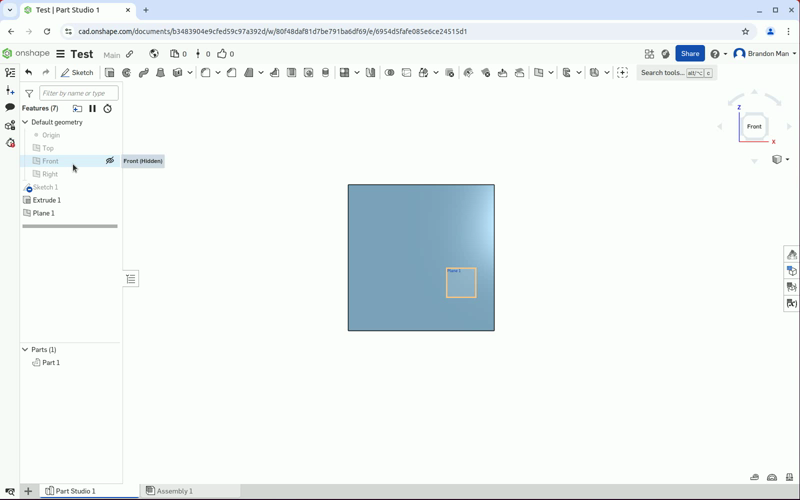
key(shift+s)
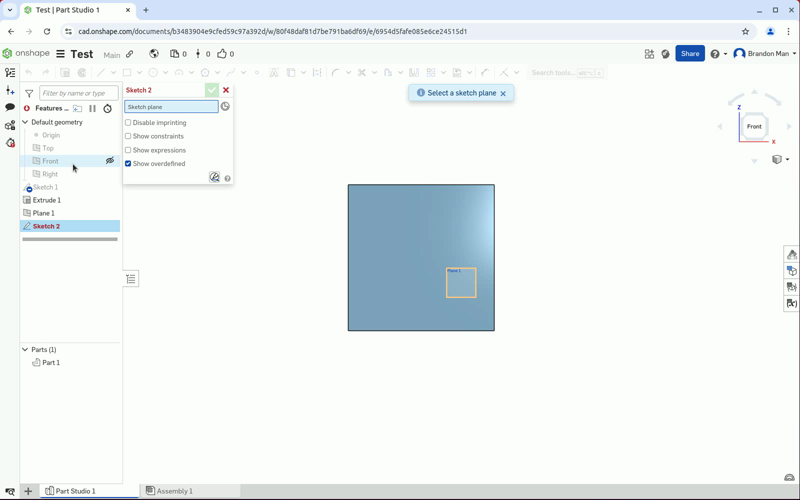
mouse_move(73, 215)
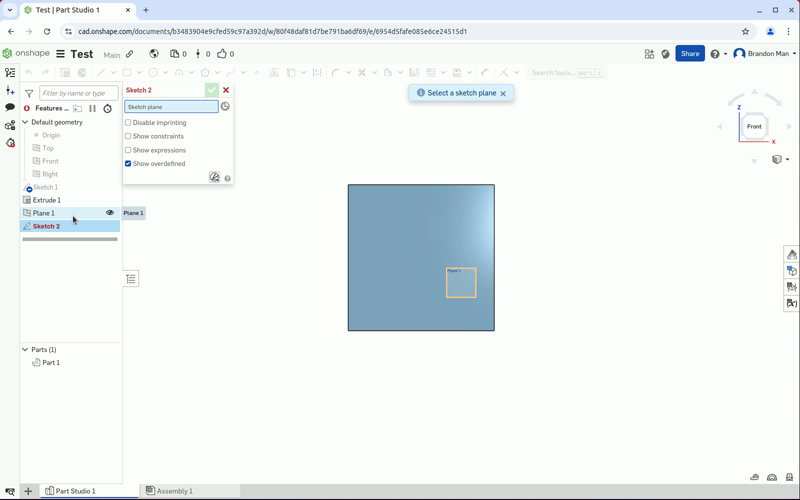
click(73, 215)
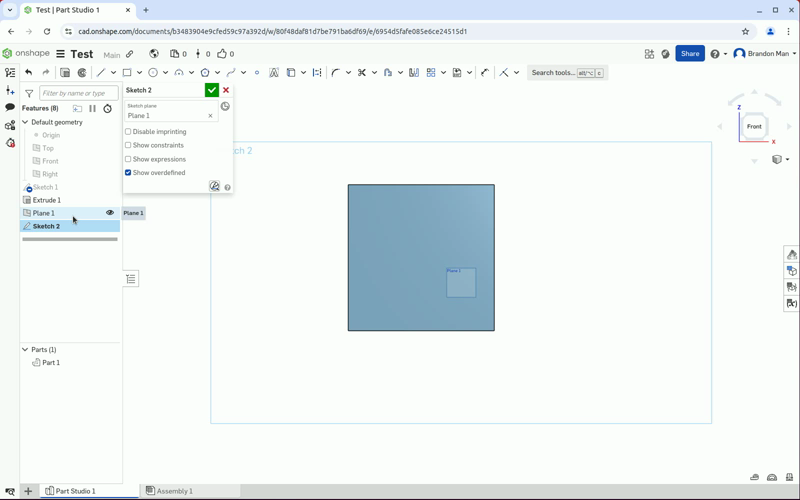
mouse_move(73, 352)
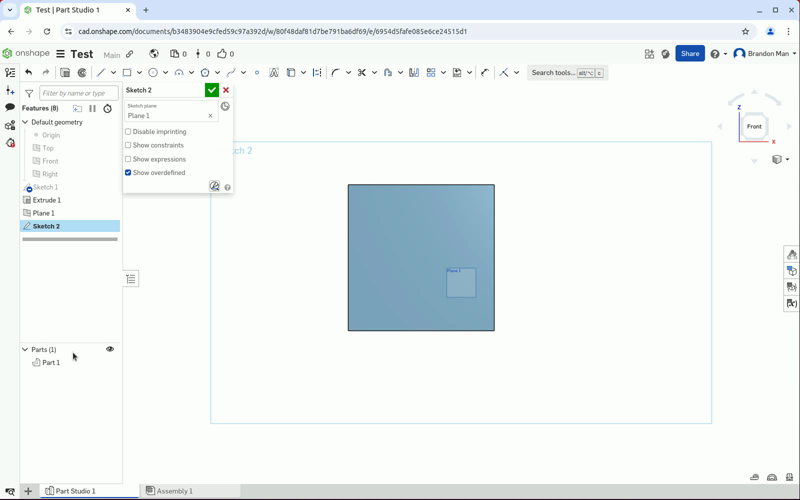
key(y)
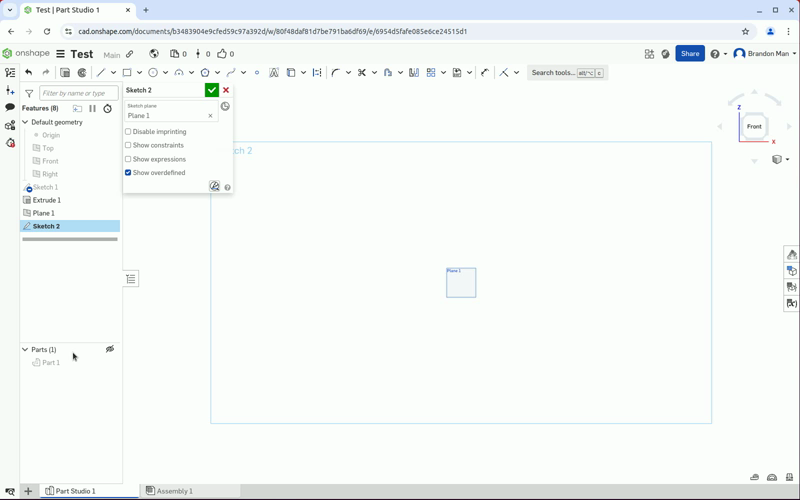
key(l)
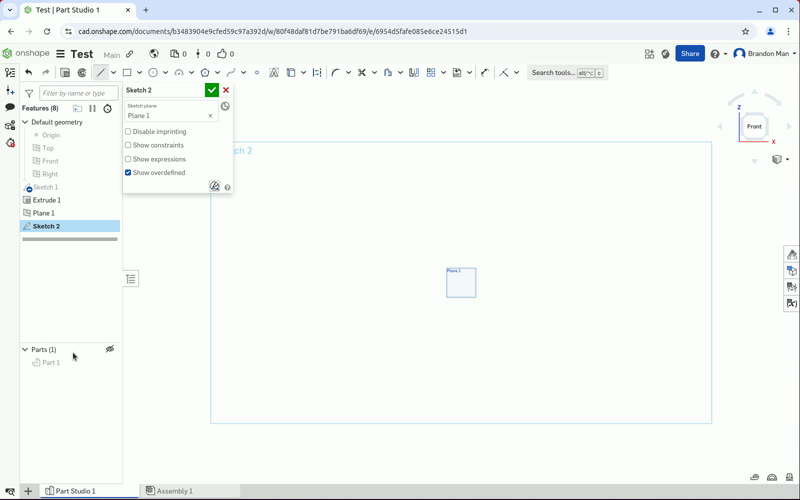
key_down(shift)
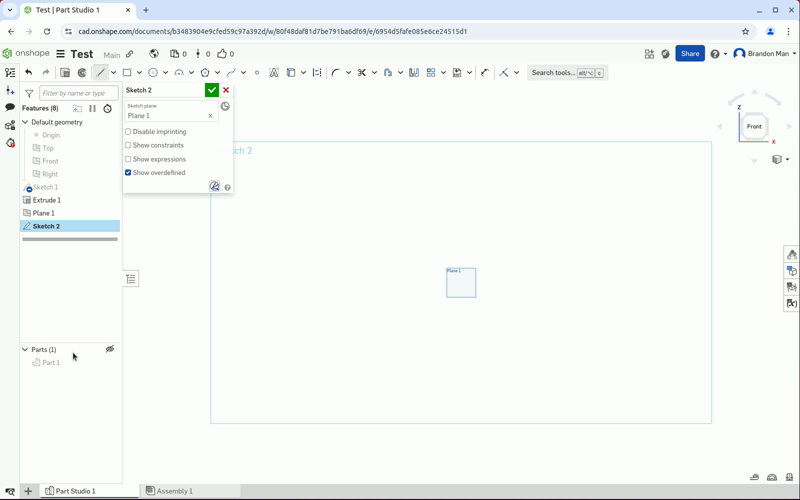
mouse_move(386, 267)
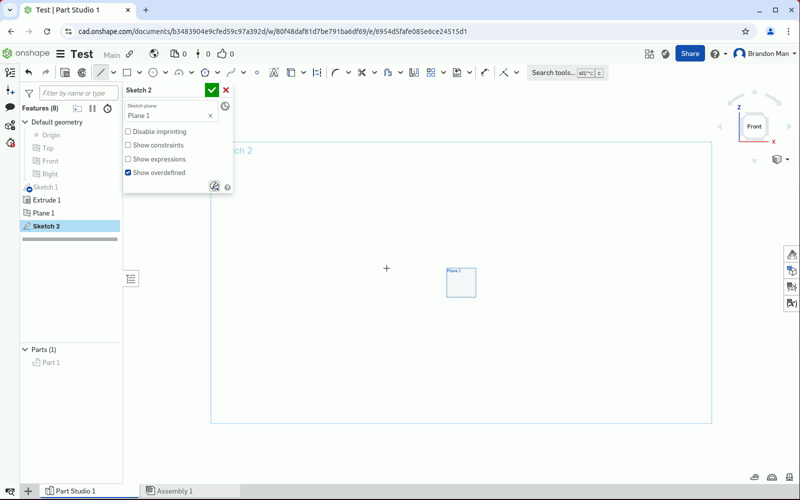
click(386, 267)
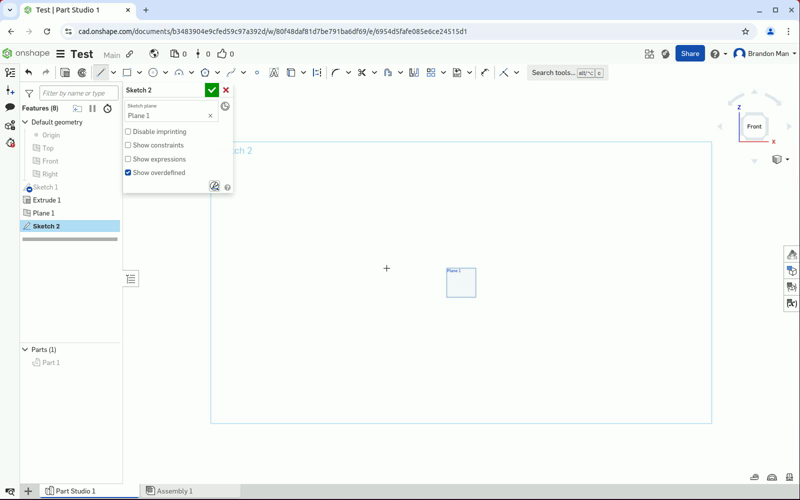
key_up(shift)
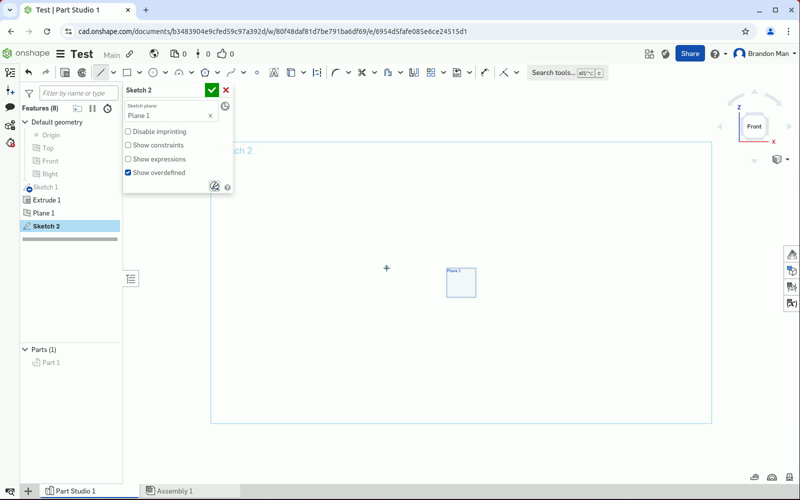
key_down(shift)
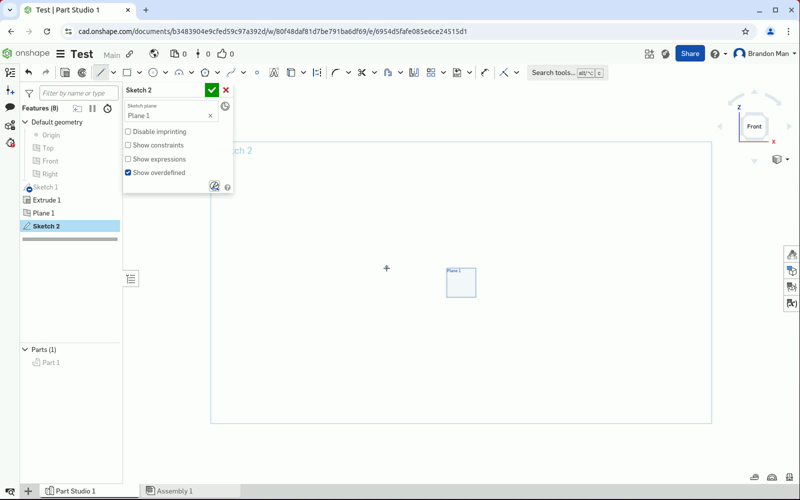
mouse_move(449, 267)
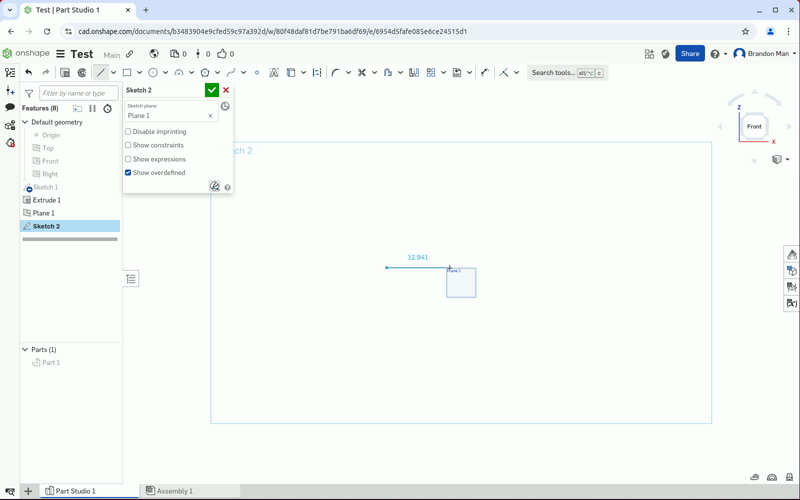
click(449, 267)
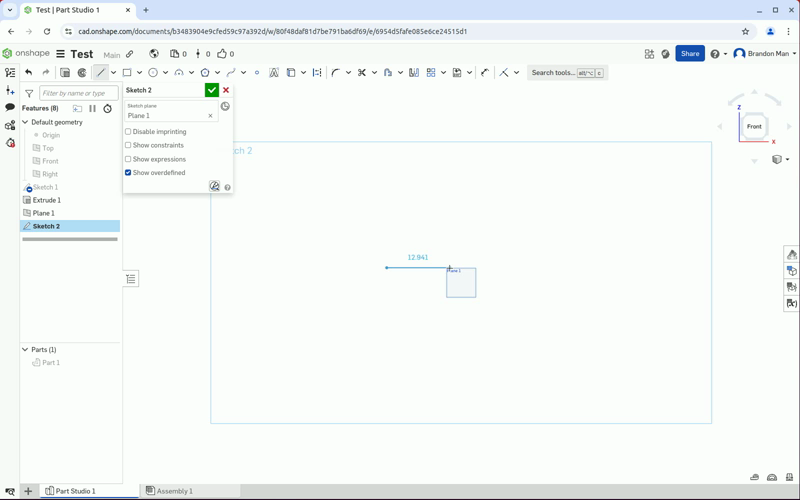
key_up(shift)
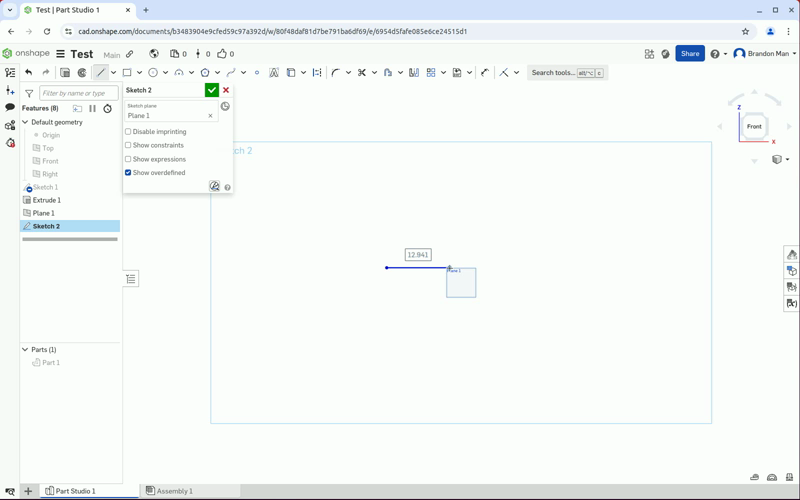
key_down(shift)
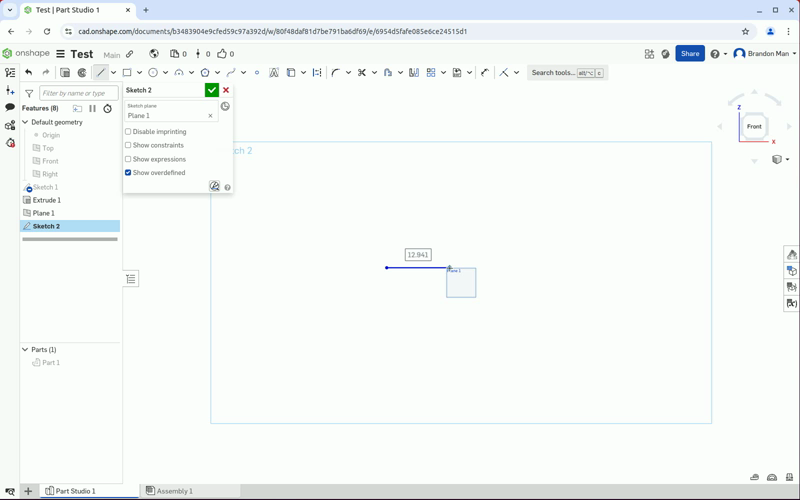
mouse_move(479, 267)
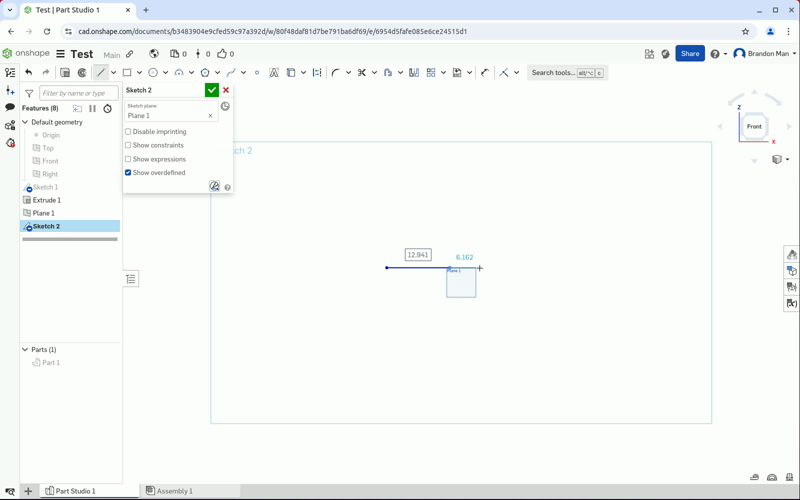
mouse_move(449, 210)
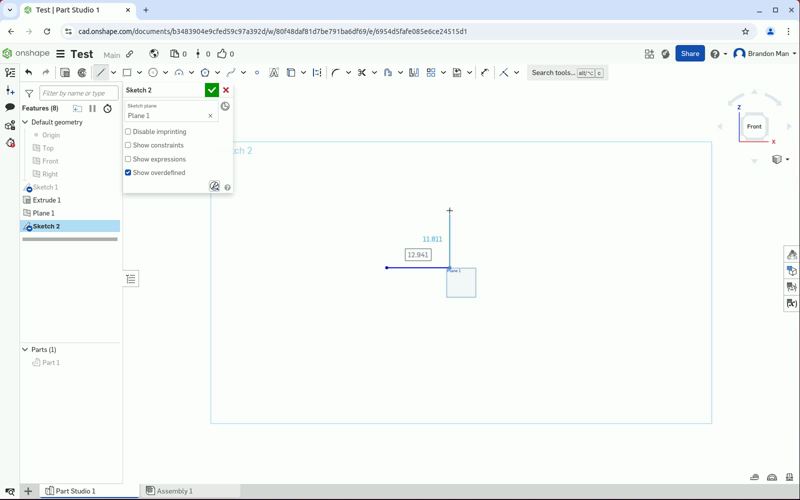
click(449, 210)
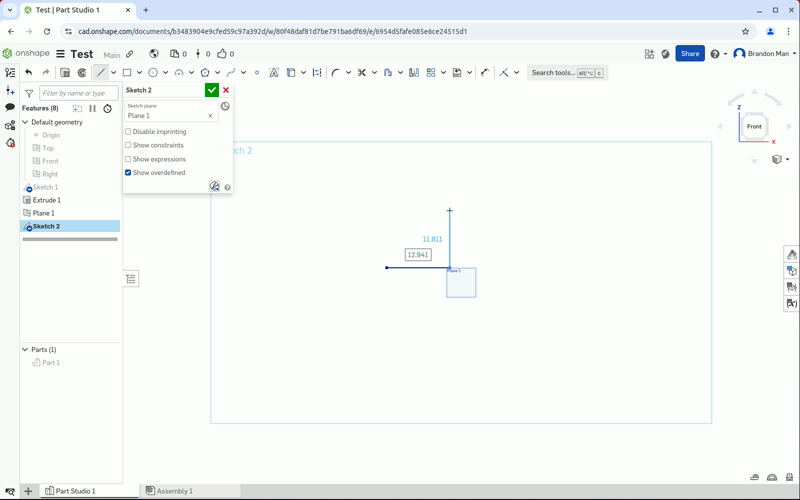
key_up(shift)
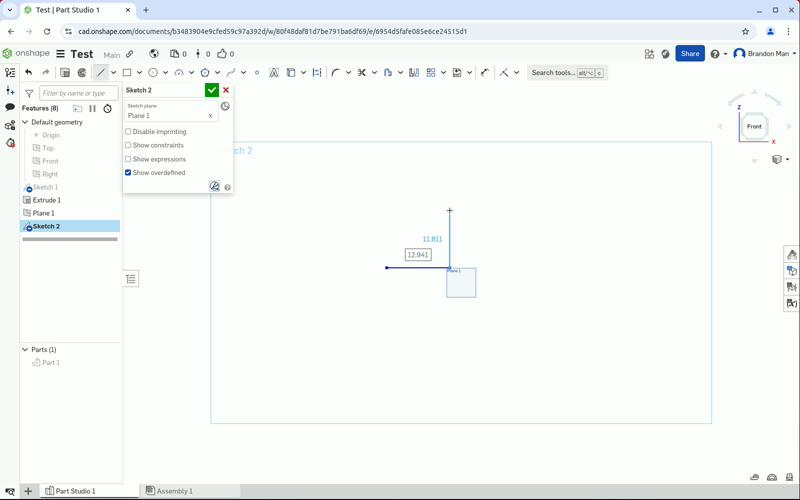
key_down(shift)
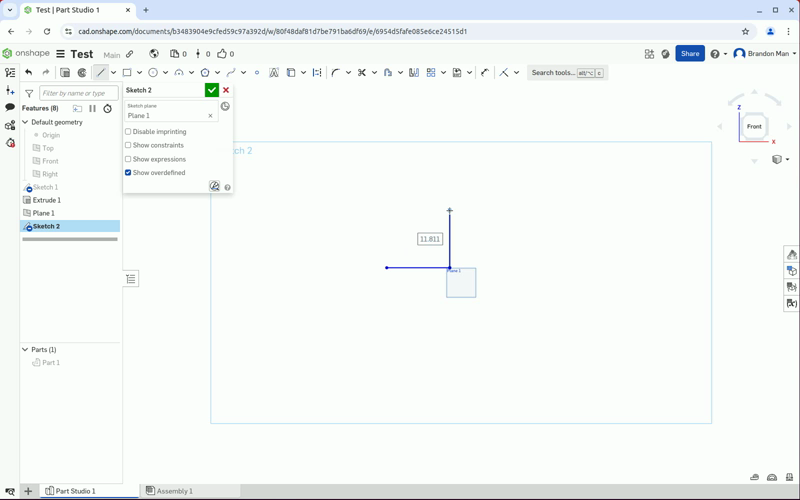
mouse_move(386, 210)
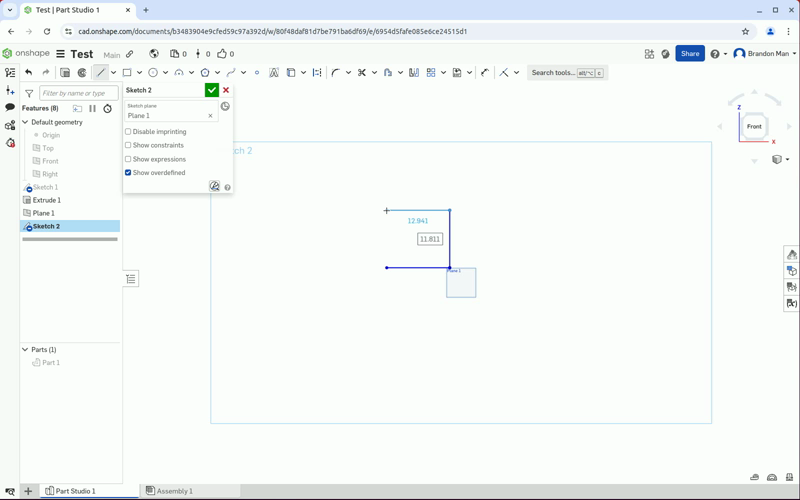
click(386, 210)
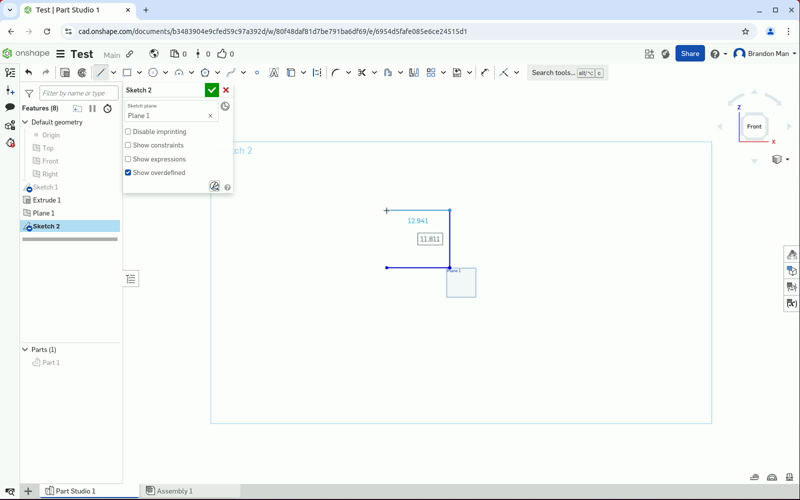
key_up(shift)
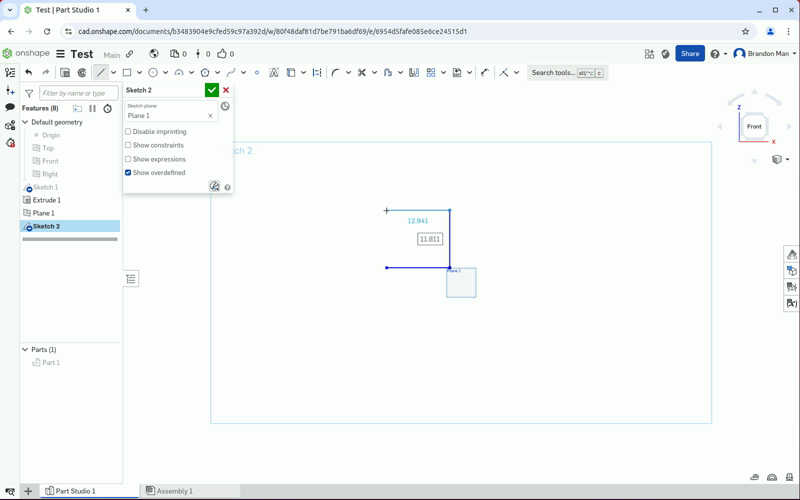
mouse_move(417, 210)
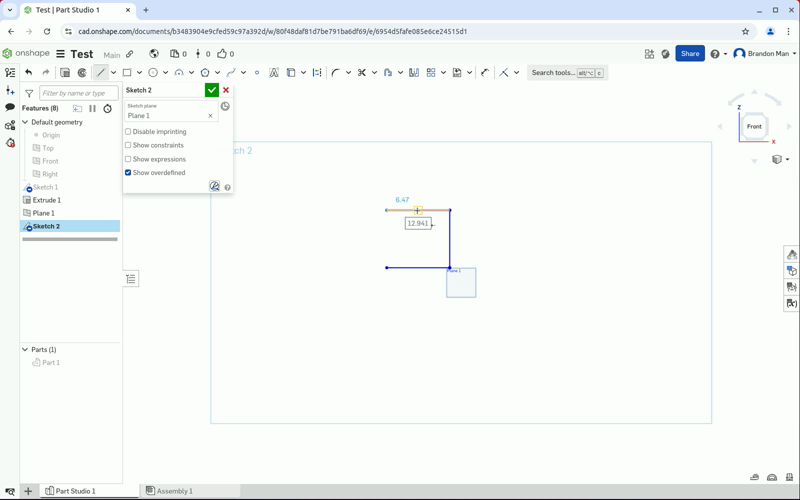
key_down(shift)
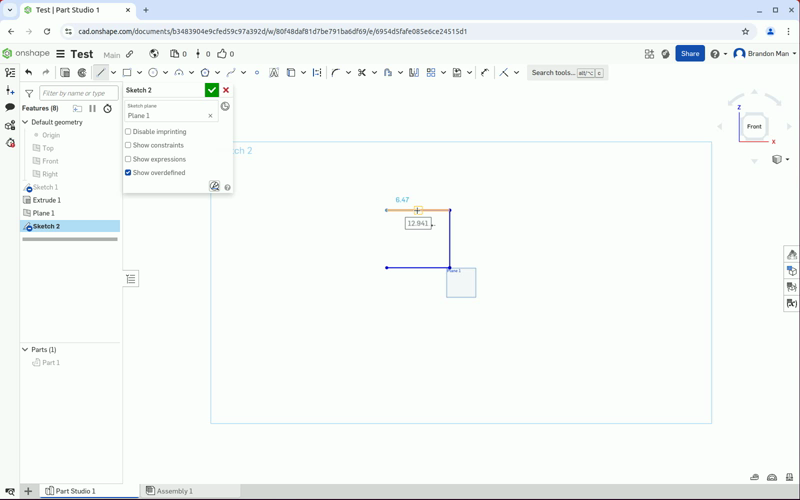
mouse_move(386, 267)
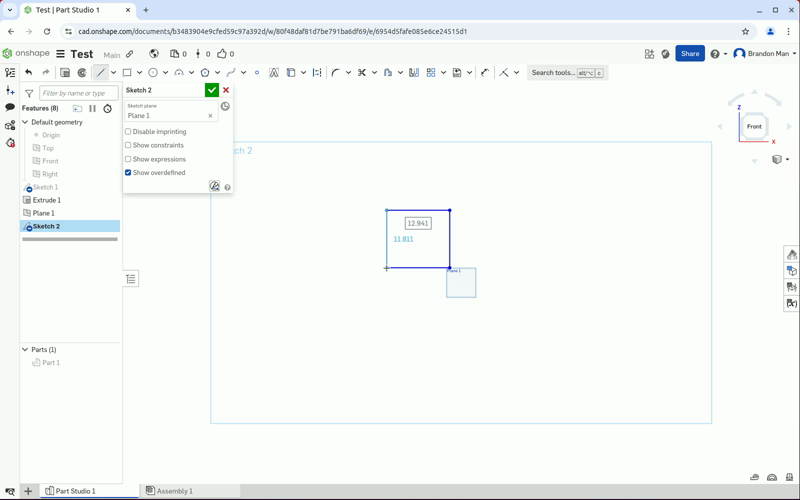
key_up(shift)
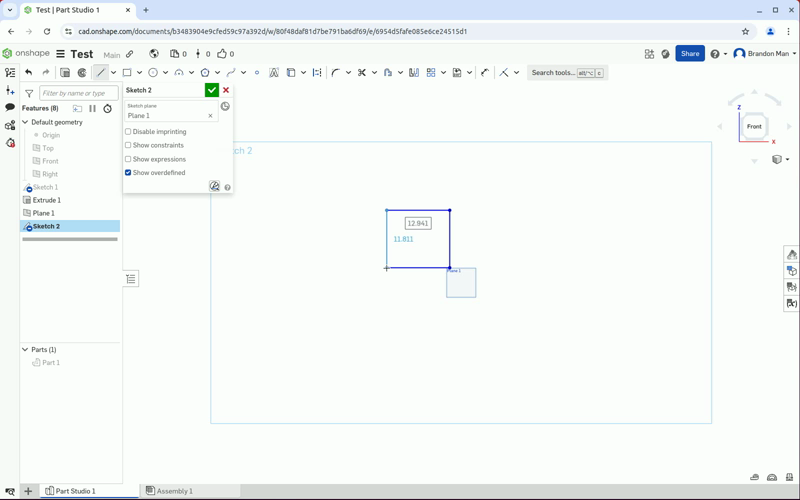
click(386, 267)
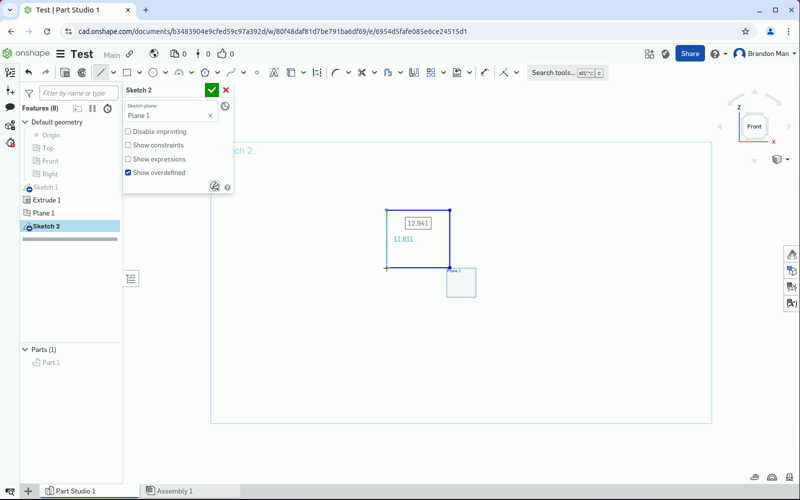
key(esc)
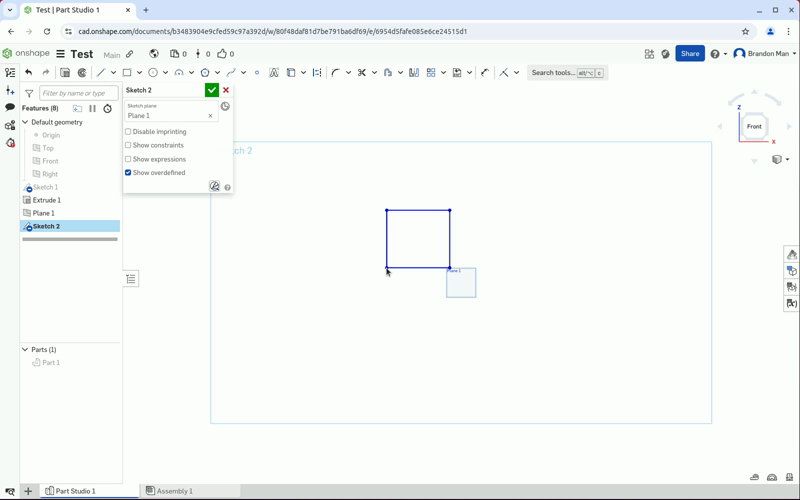
mouse_move(415, 257)
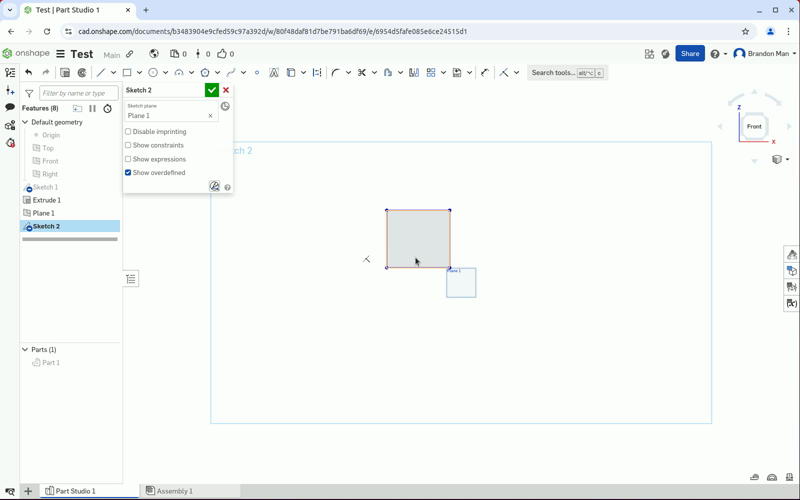
click(415, 257)
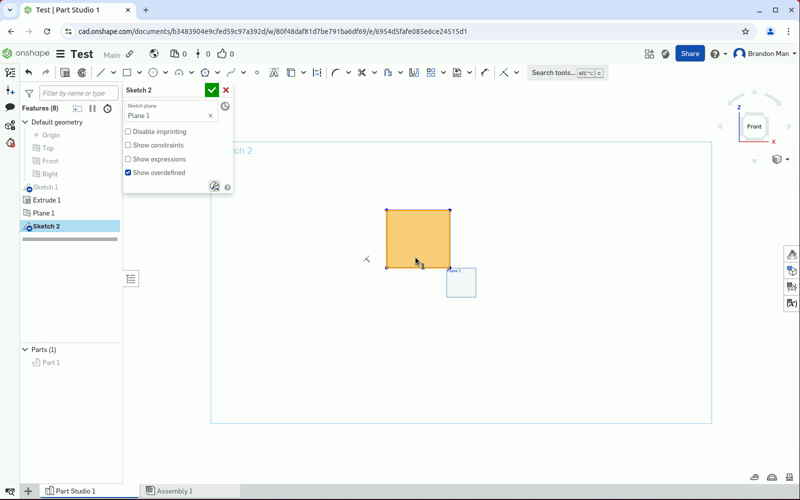
mouse_move(73, 352)
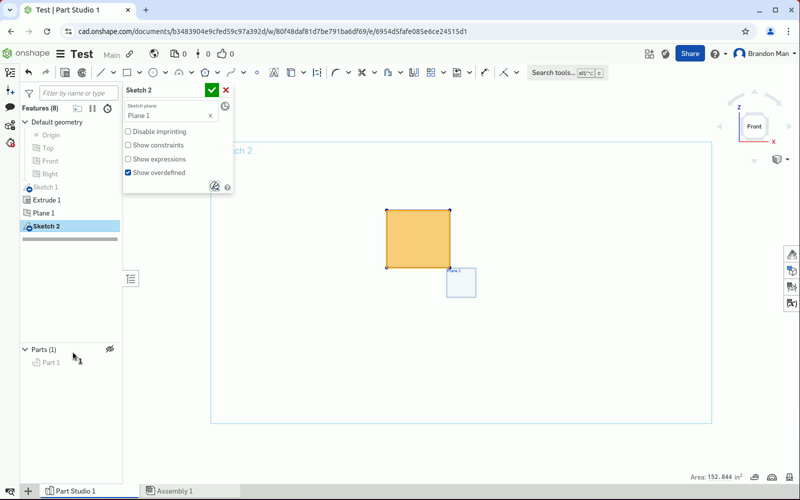
key(shift+y)
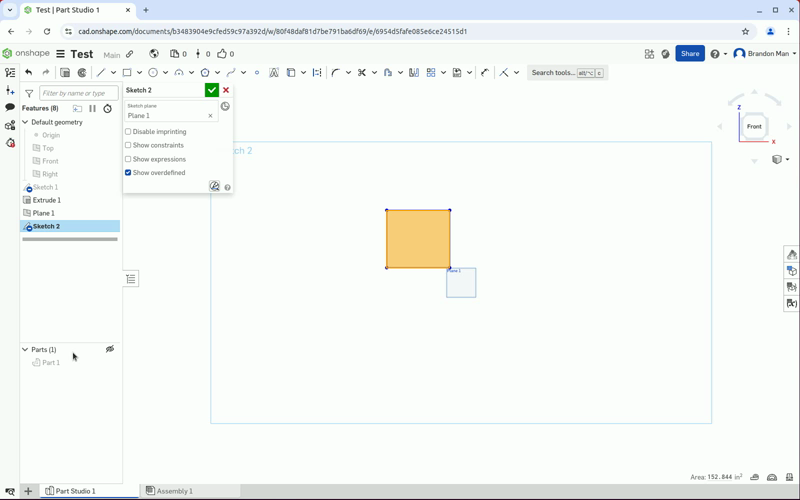
key(shift+e)
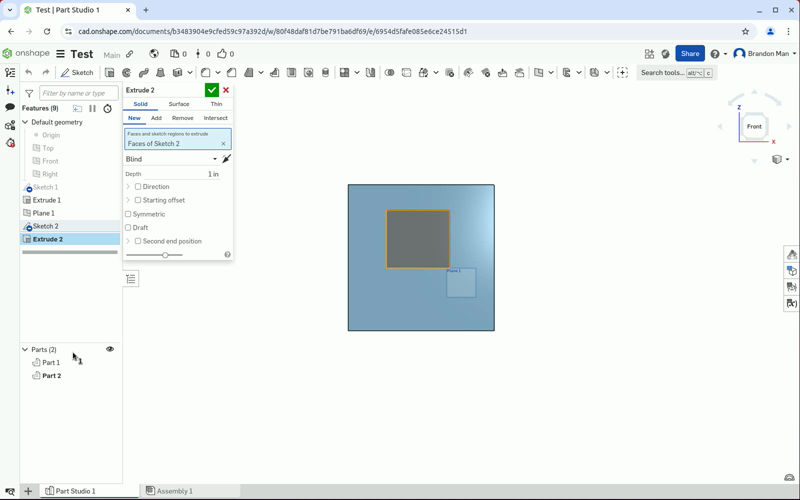
mouse_move(143, 106)
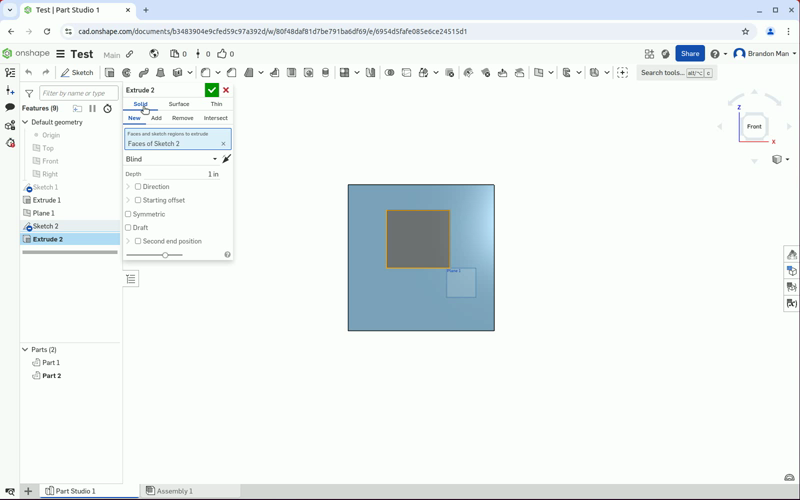
click(143, 106)
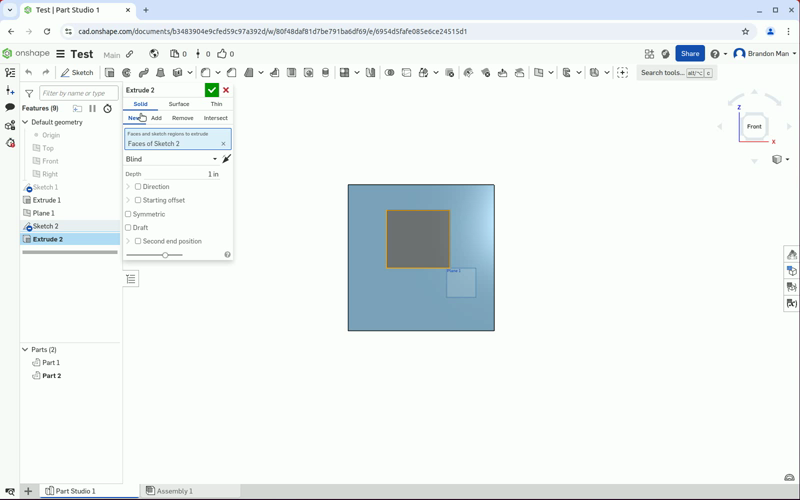
mouse_move(137, 120)
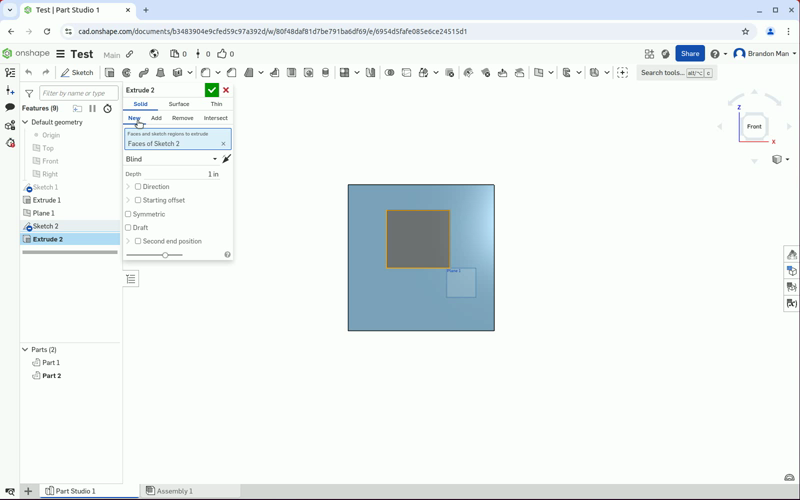
click(137, 120)
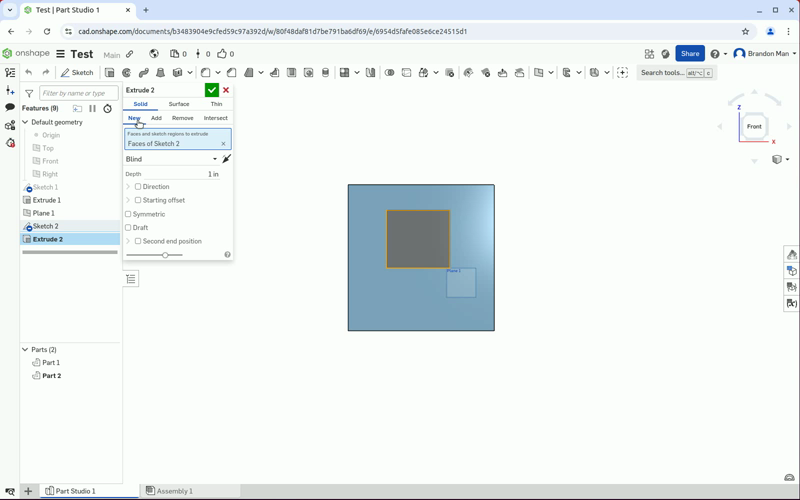
key(tab, 4)
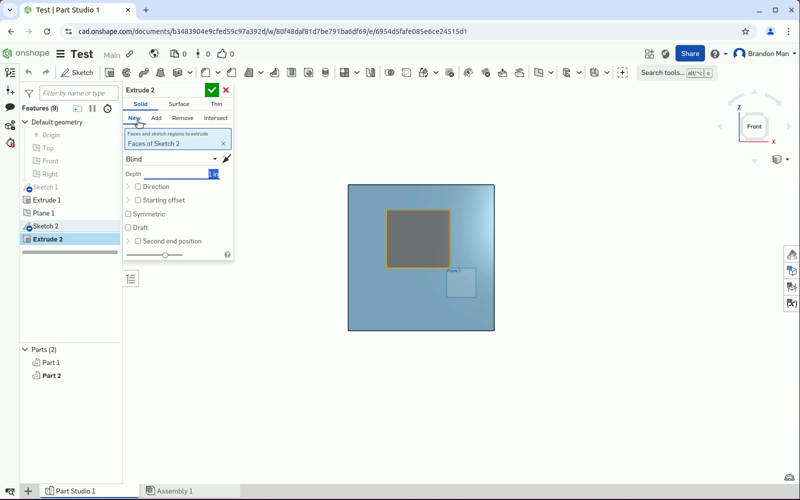
text(12.758)
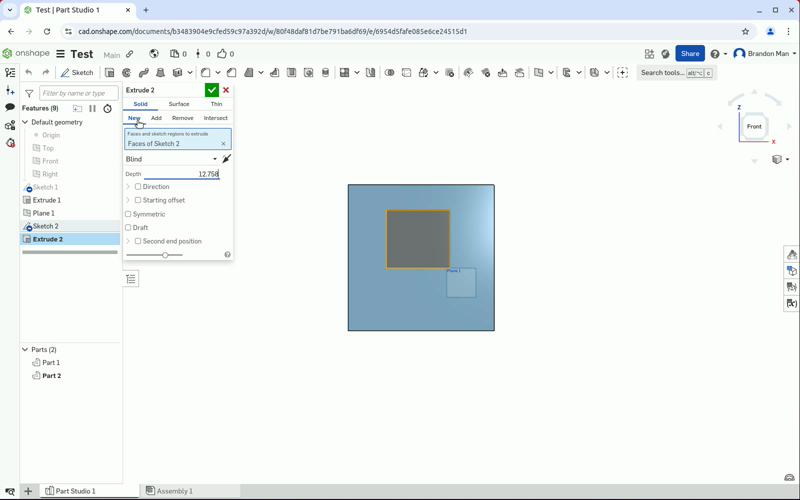
key(enter)
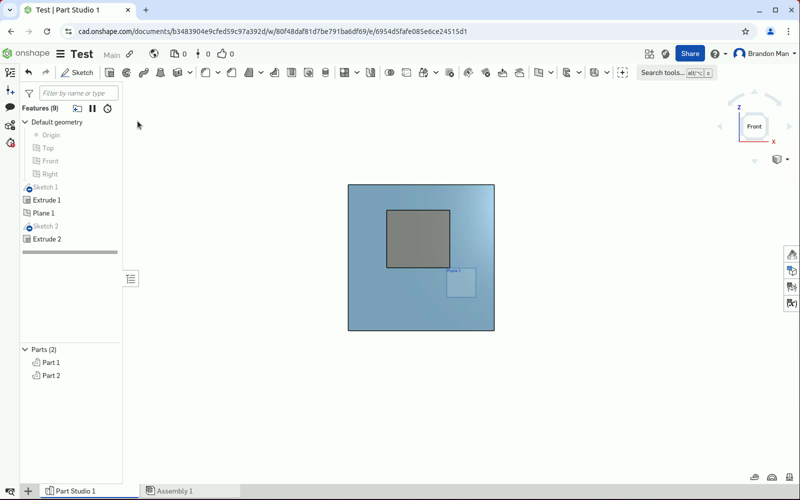
key(shift+h)
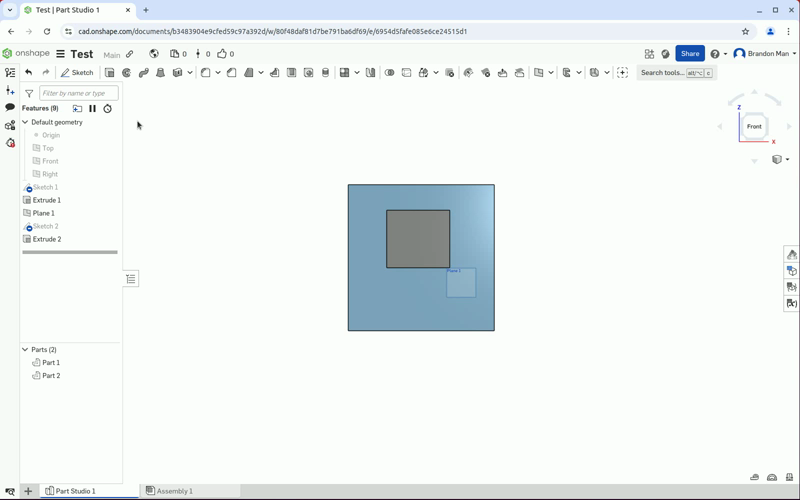
key(shift+h)
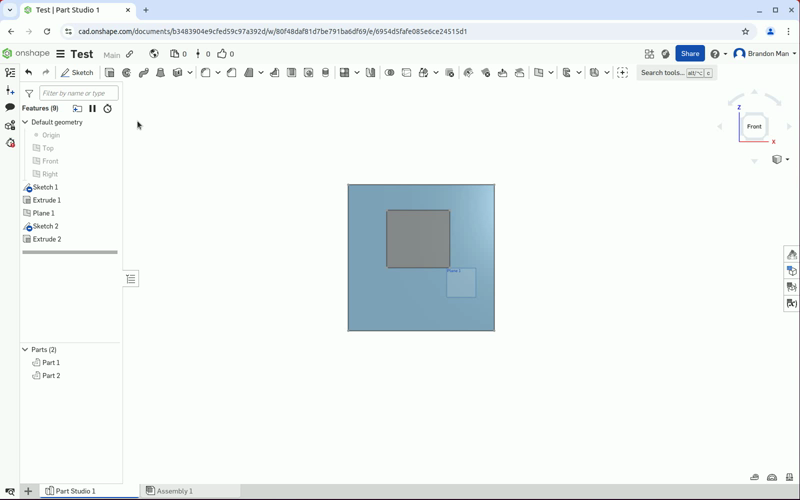
key(shift+7)
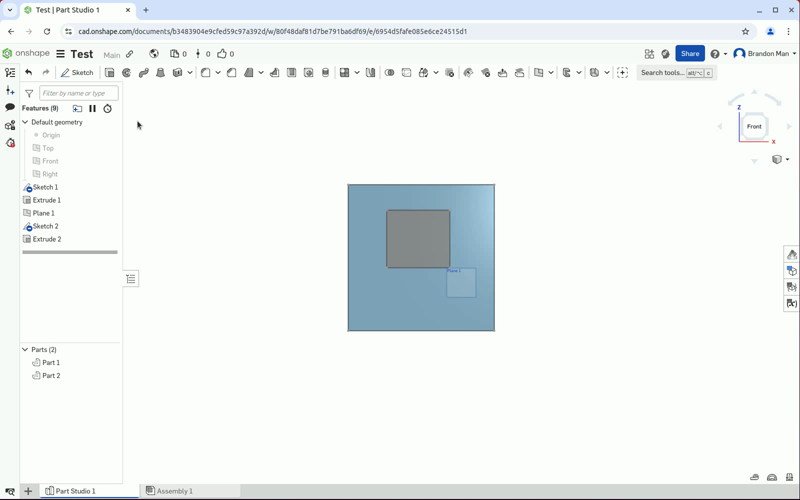
key(left, 2)
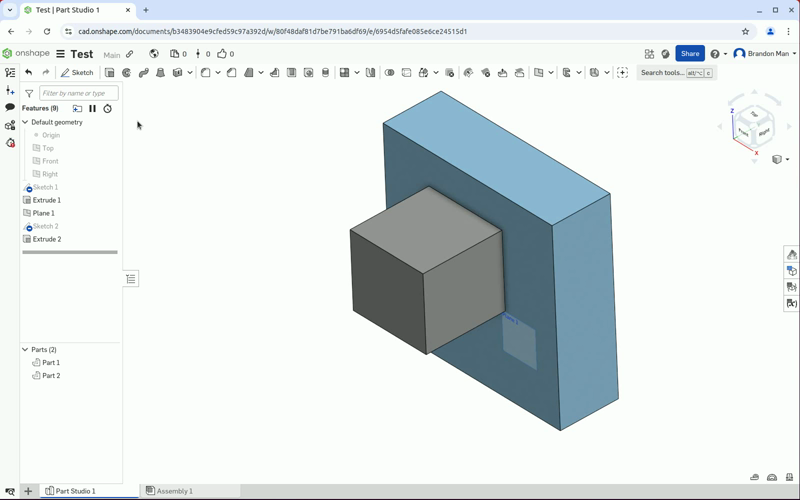
key(down, 2)
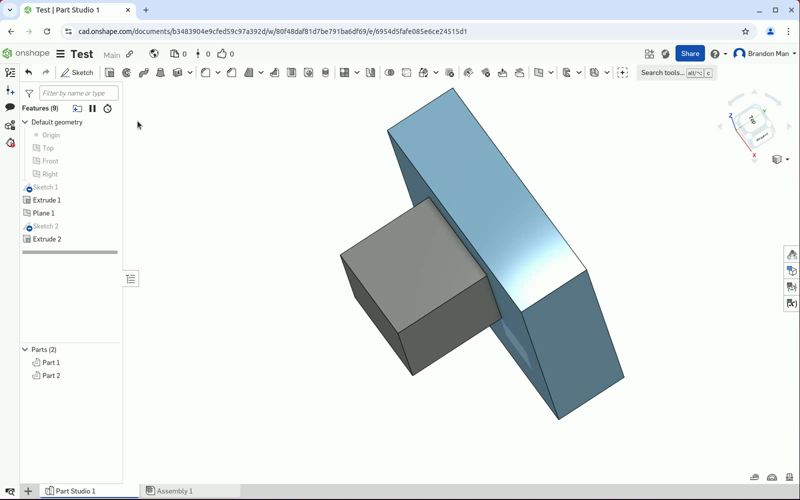
key(up, 2)
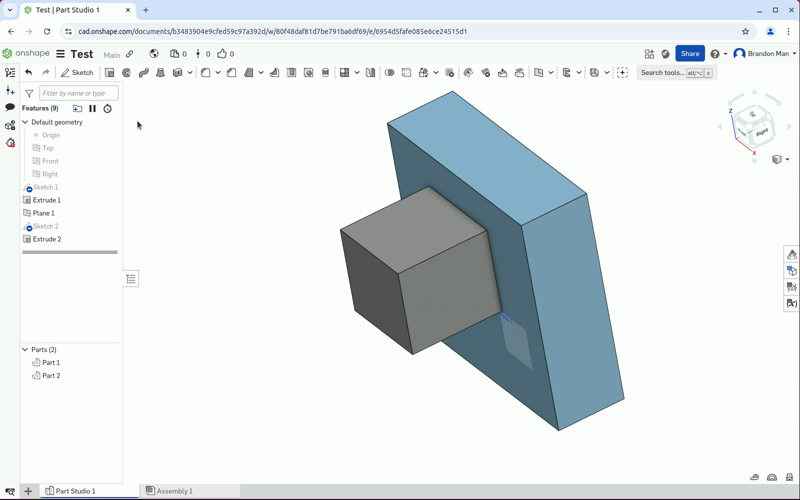
key(right, 2)
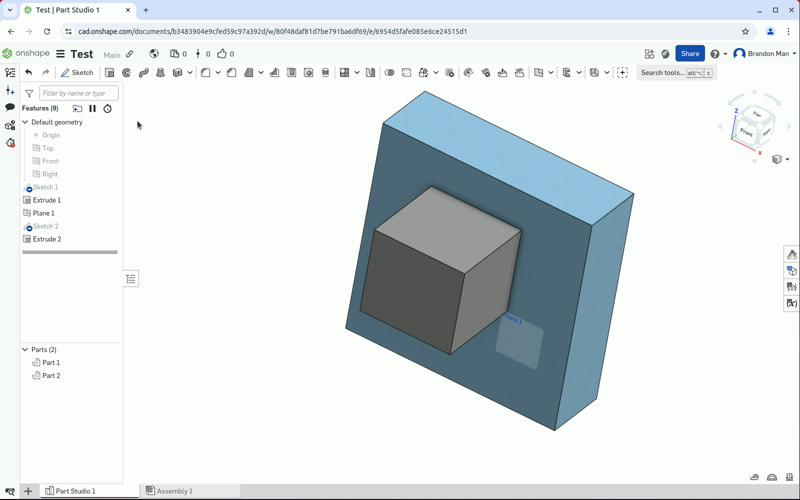
mouse_move(73, 189)
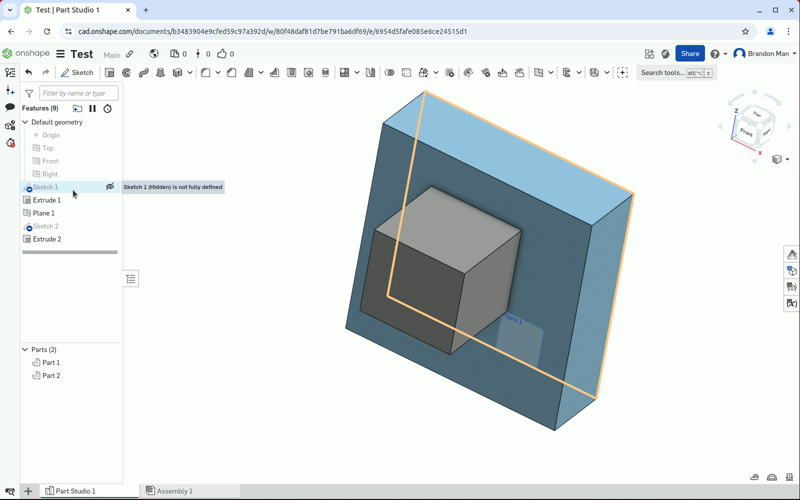
click(73, 189)